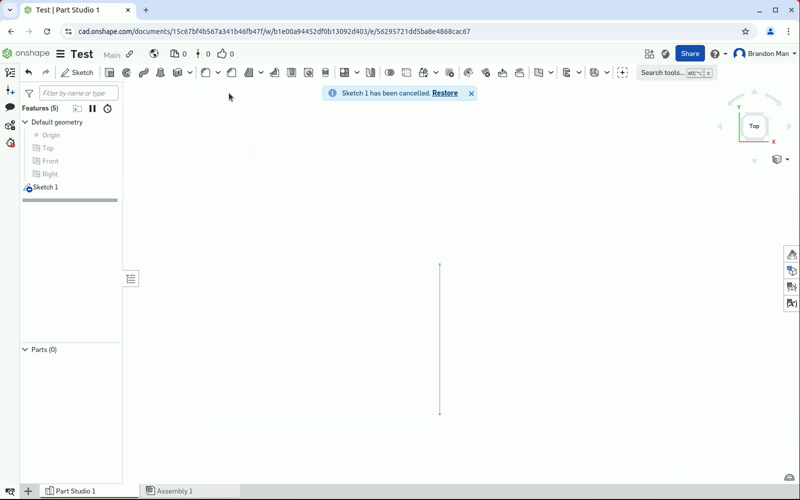
key(shift+h)
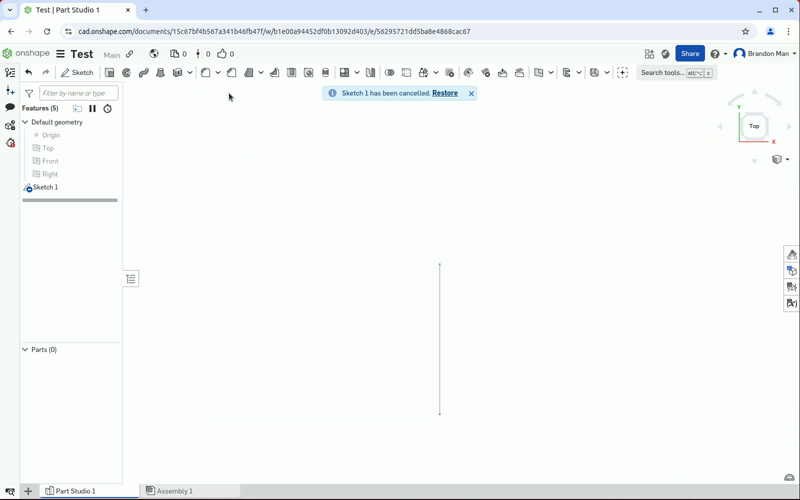
key(shift+s)
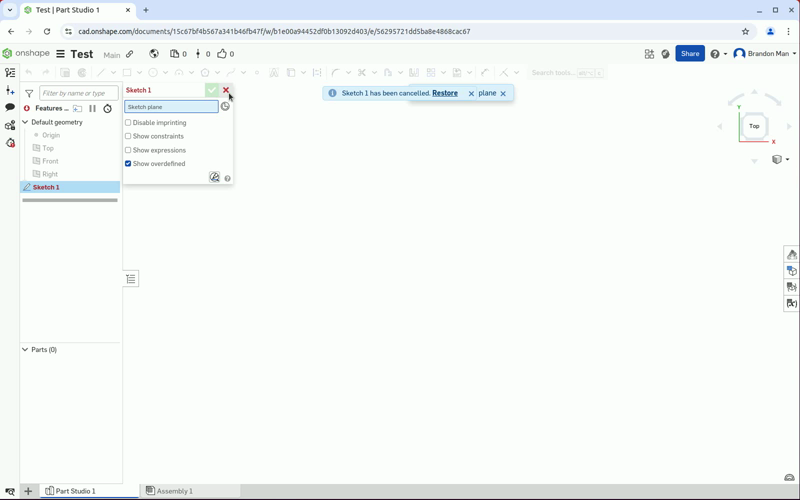
mouse_move(73, 150)
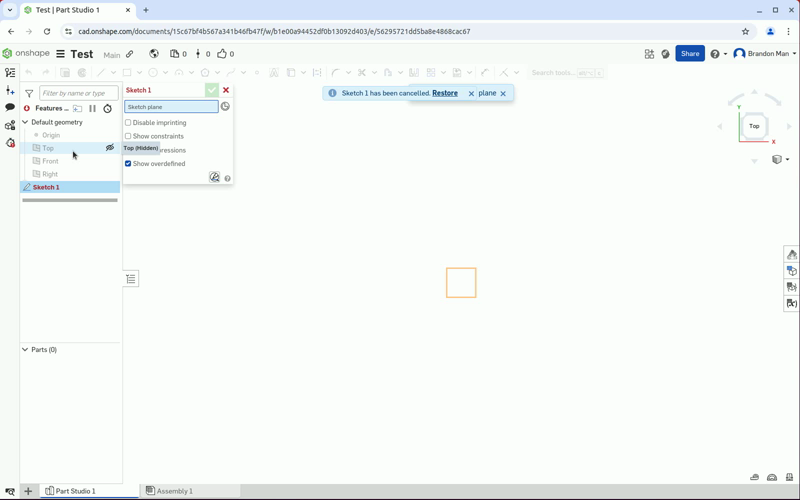
click(73, 150)
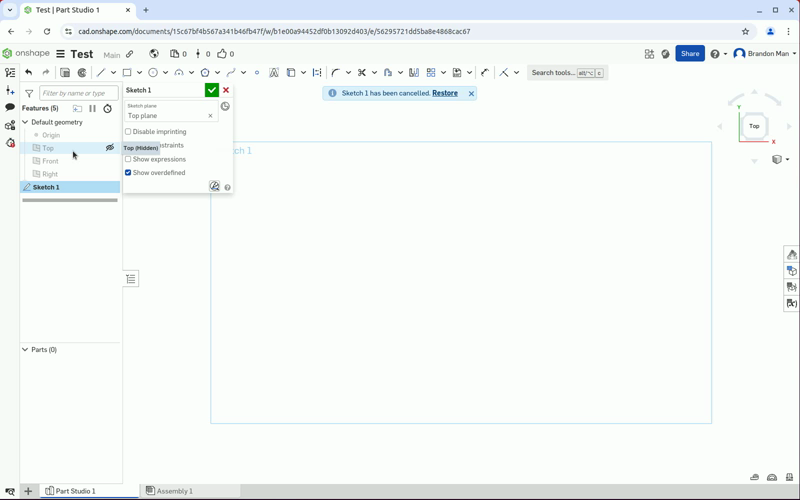
mouse_move(73, 352)
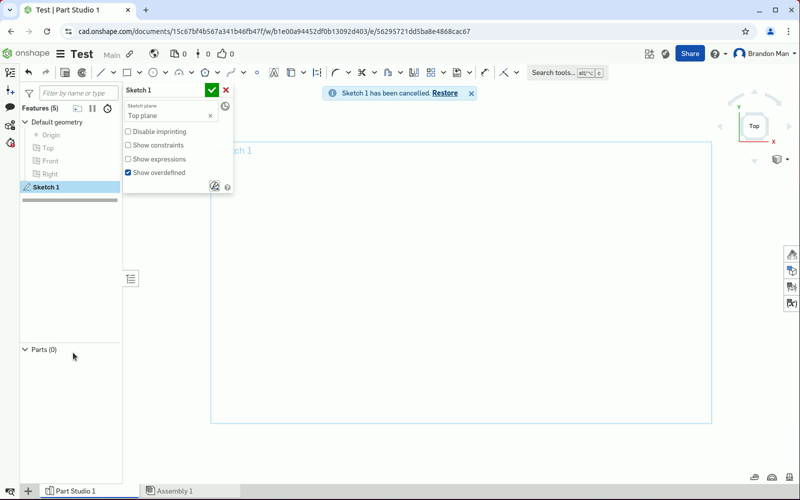
key(y)
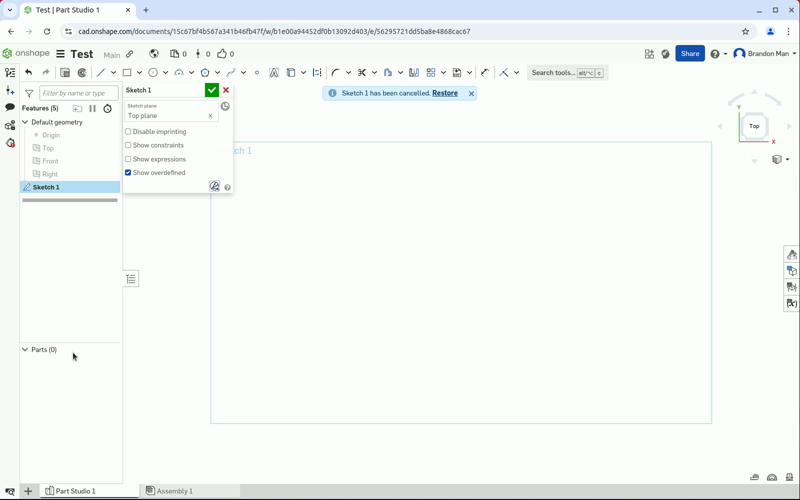
key(l)
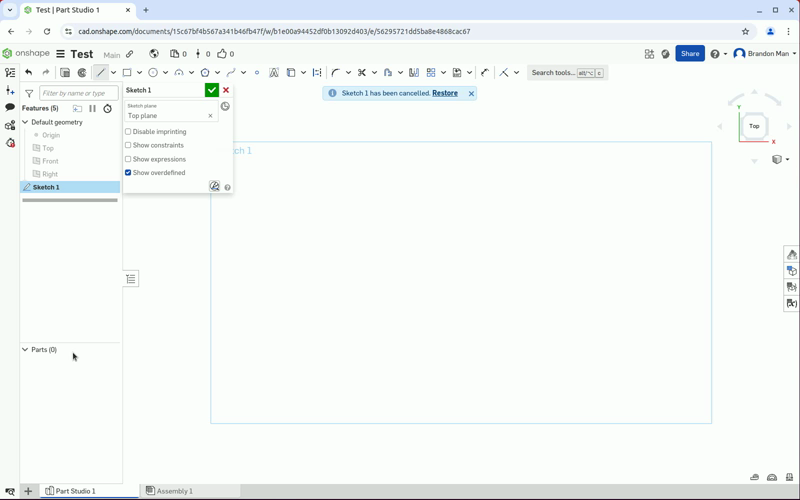
key_down(shift)
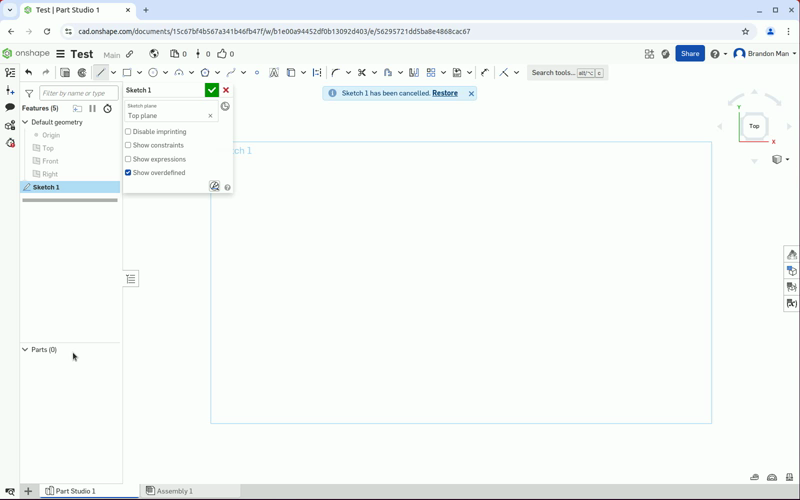
mouse_move(416, 395)
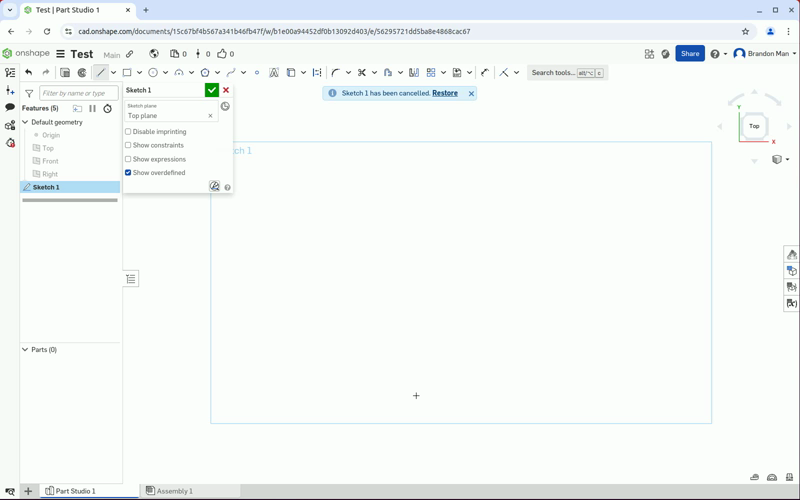
click(416, 395)
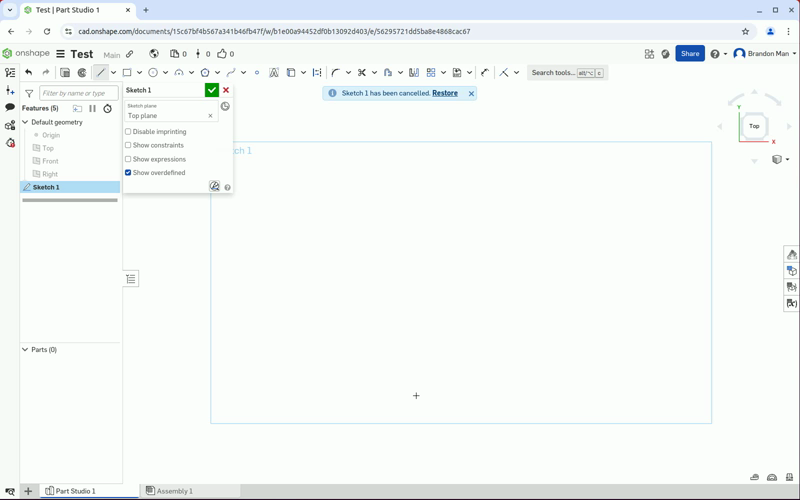
key_up(shift)
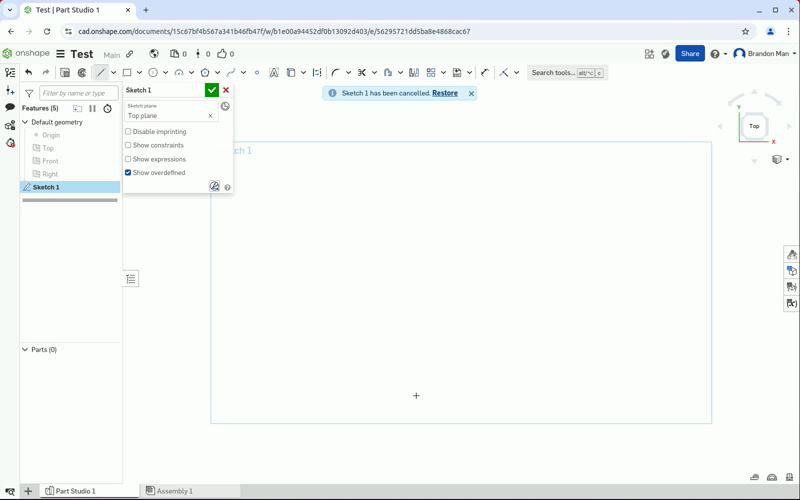
key_down(shift)
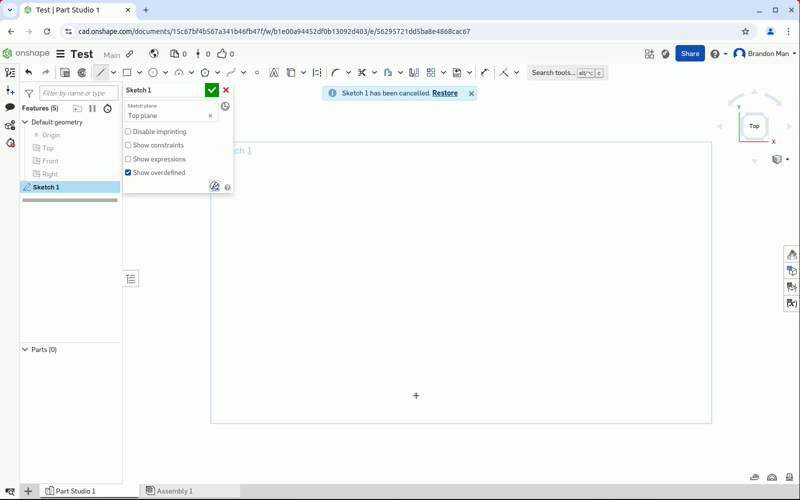
mouse_move(503, 395)
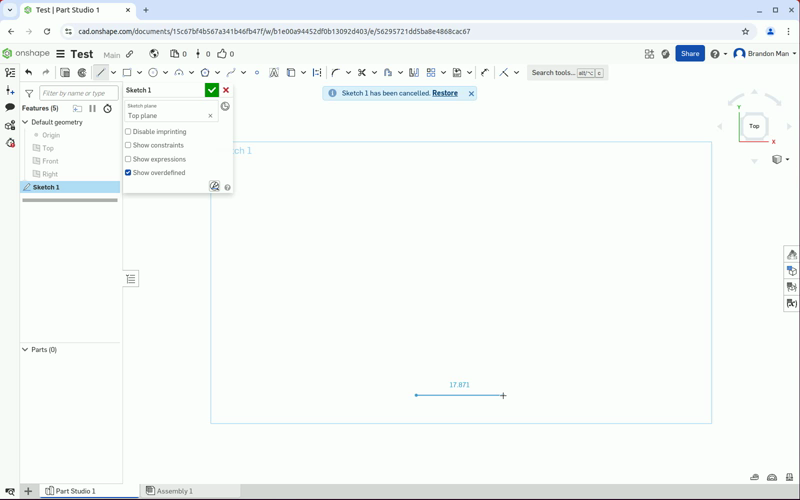
click(503, 395)
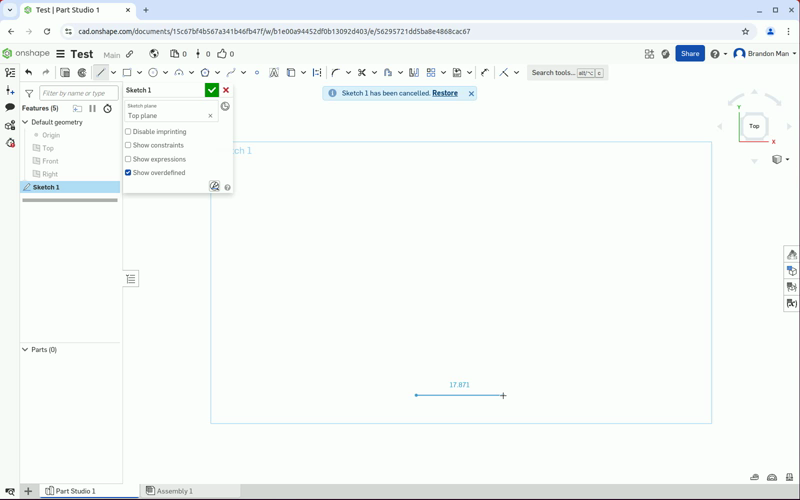
key_up(shift)
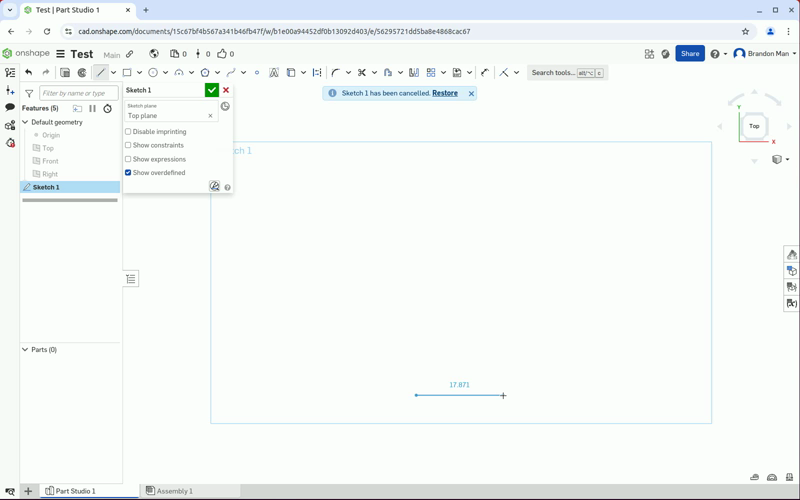
key_down(shift)
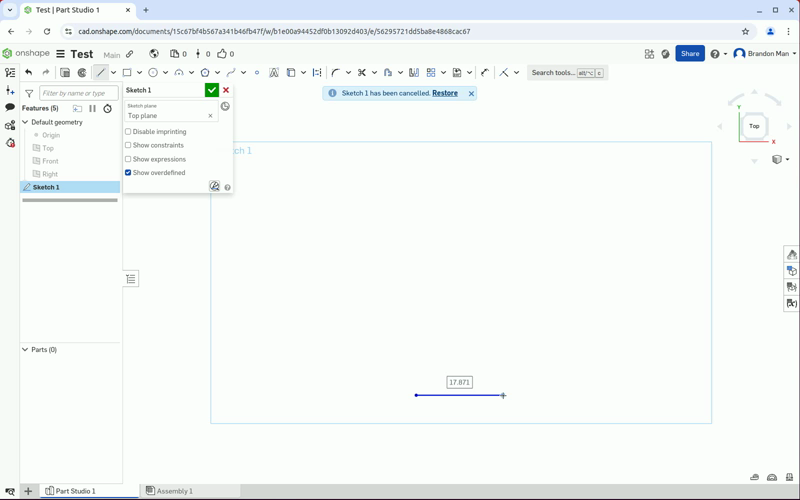
mouse_move(503, 171)
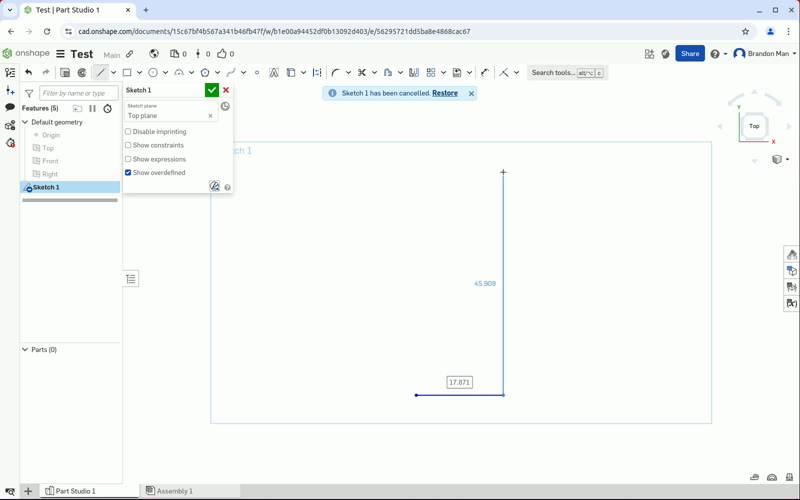
click(503, 171)
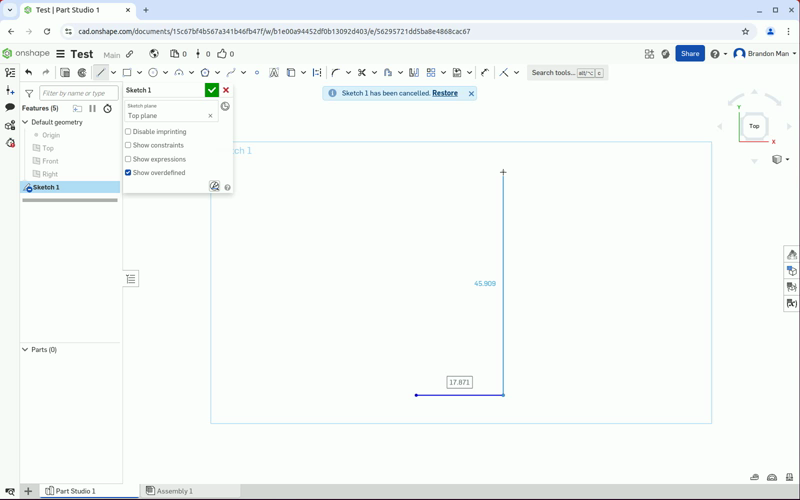
key_up(shift)
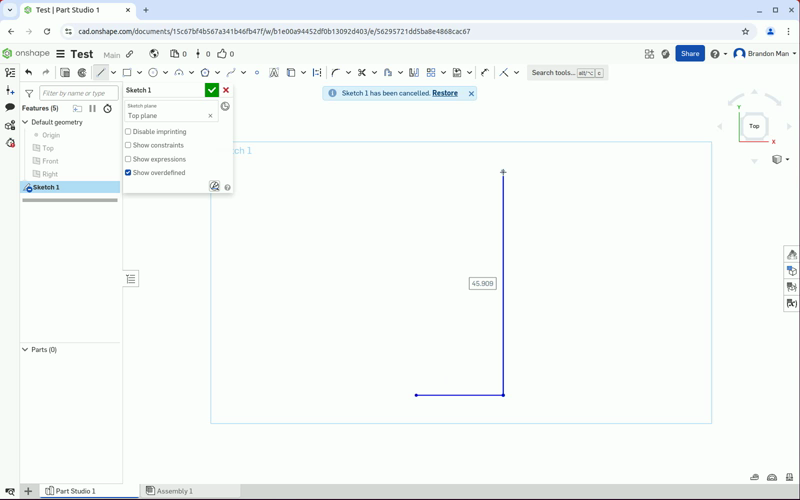
key_down(shift)
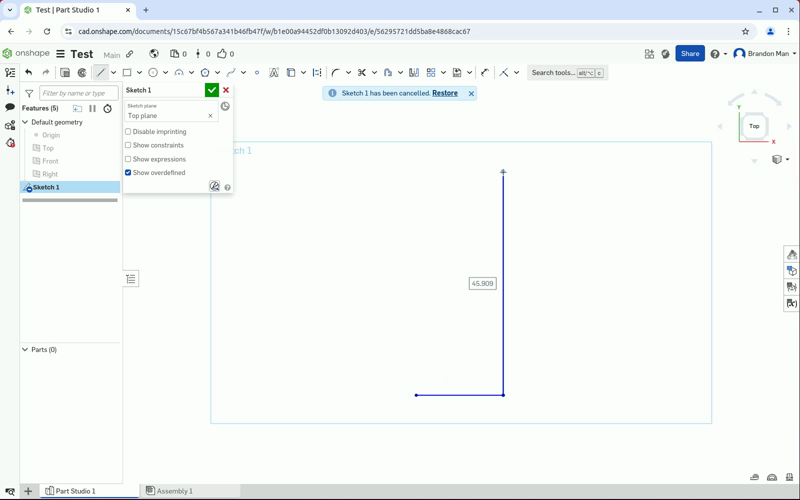
mouse_move(416, 171)
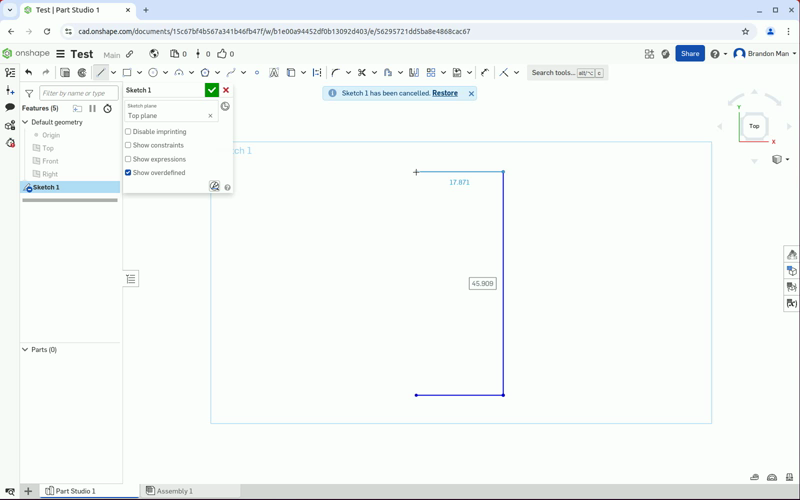
click(416, 171)
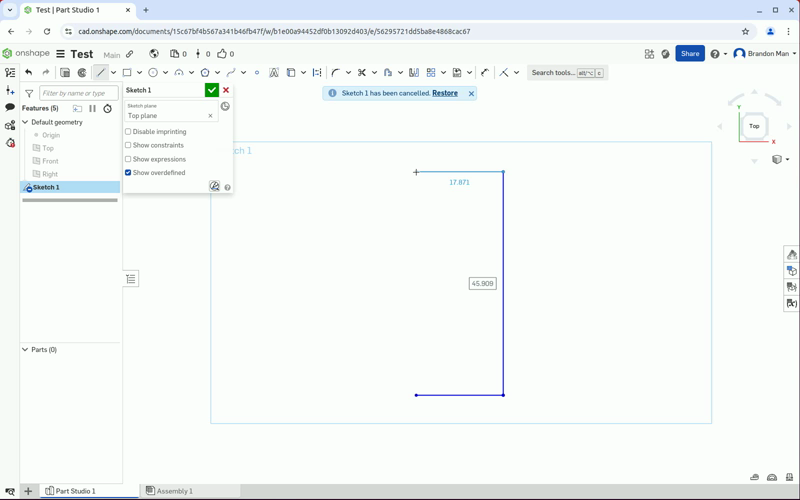
key_up(shift)
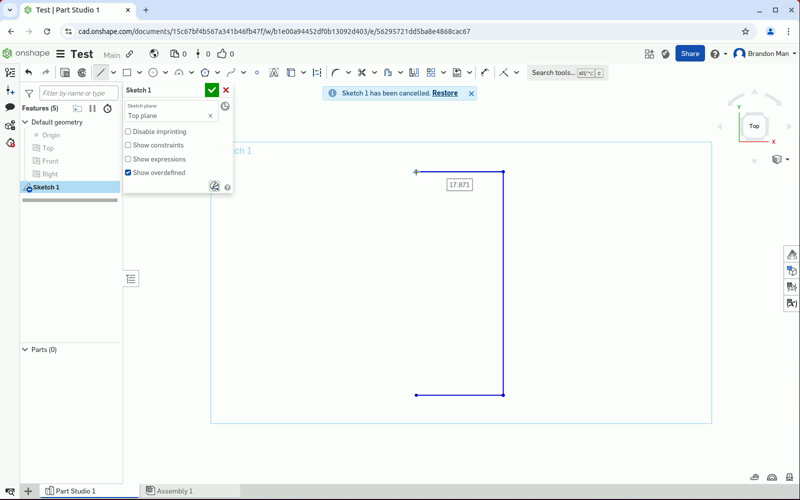
key_down(shift)
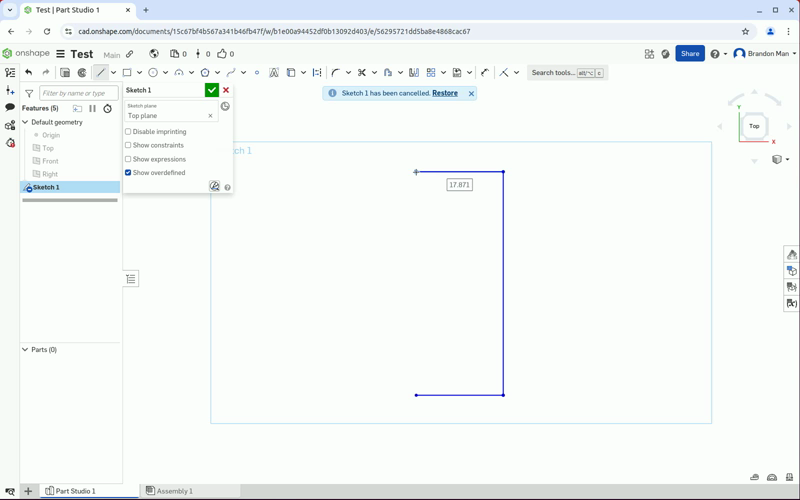
mouse_move(416, 395)
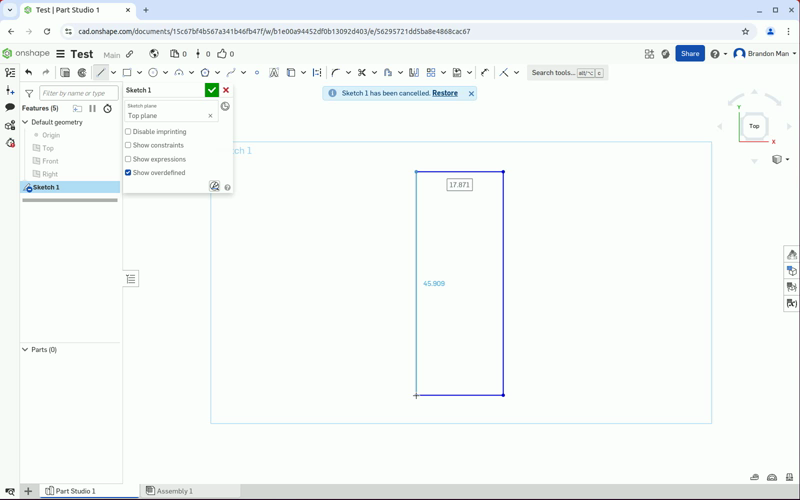
key_up(shift)
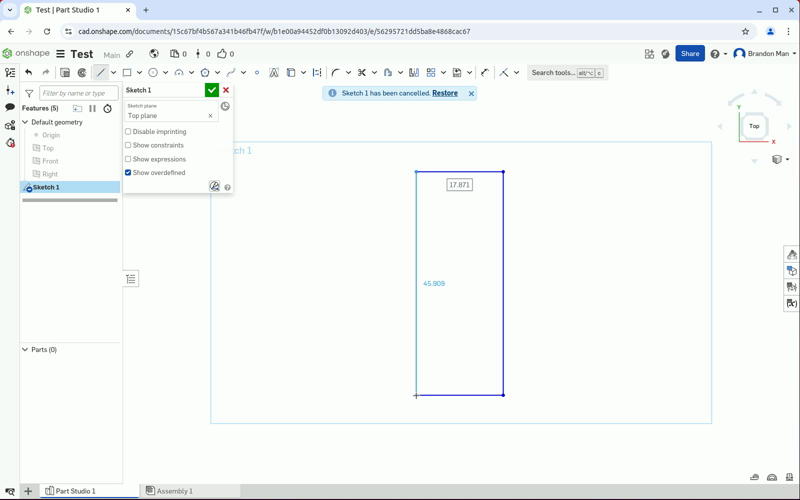
click(416, 395)
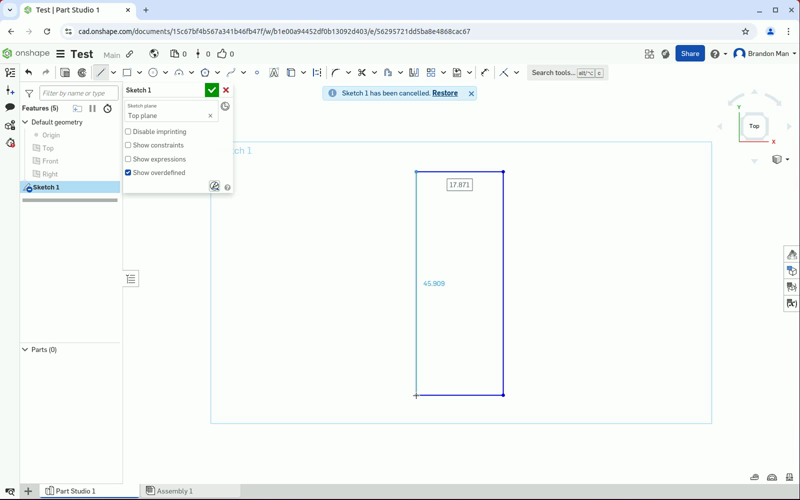
key(esc)
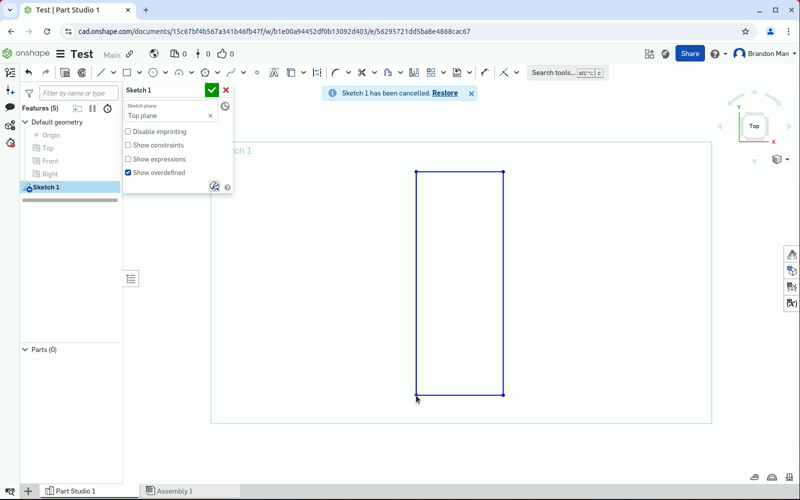
key(c)
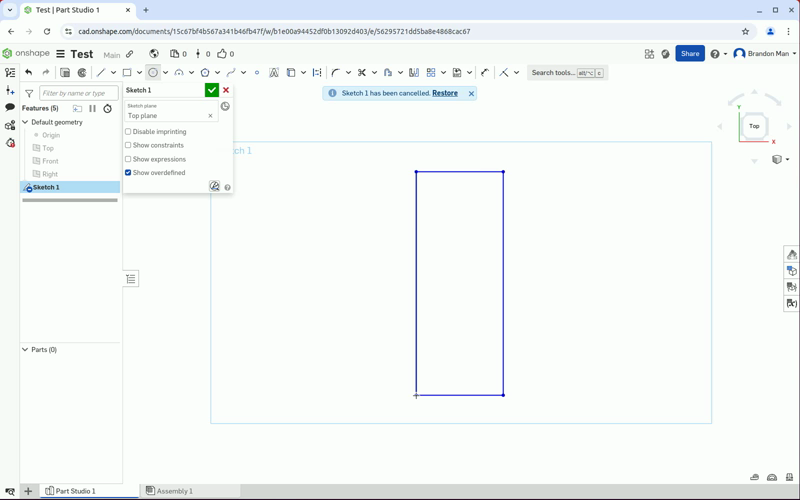
key_down(shift)
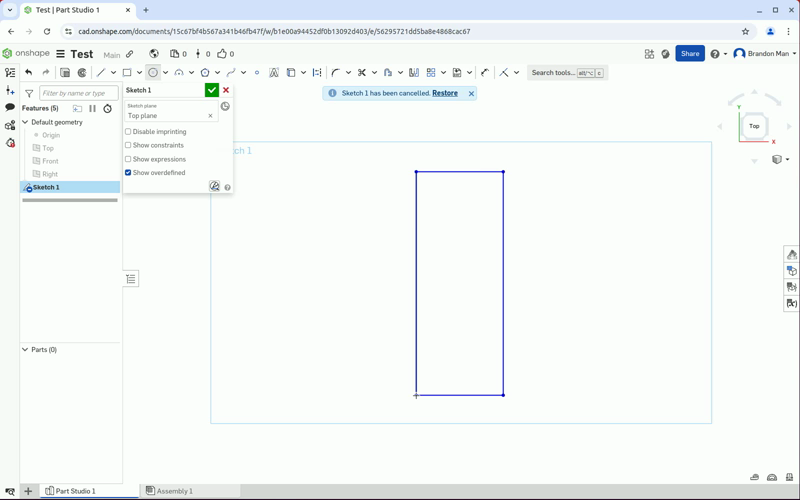
mouse_move(461, 369)
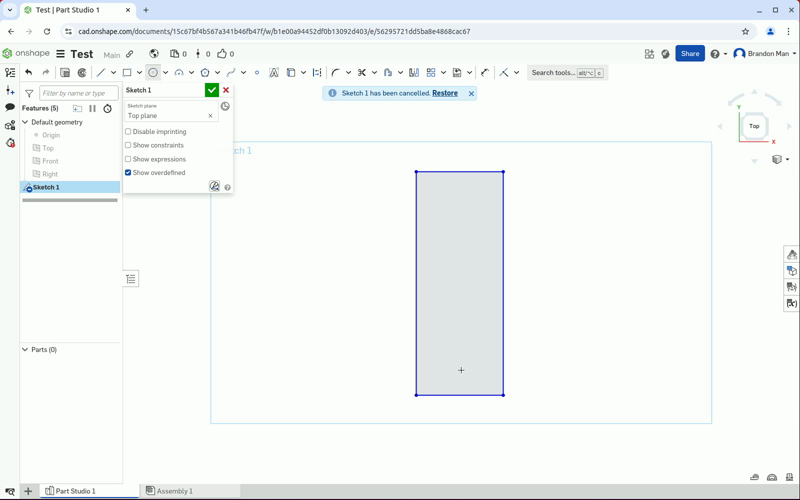
click(461, 369)
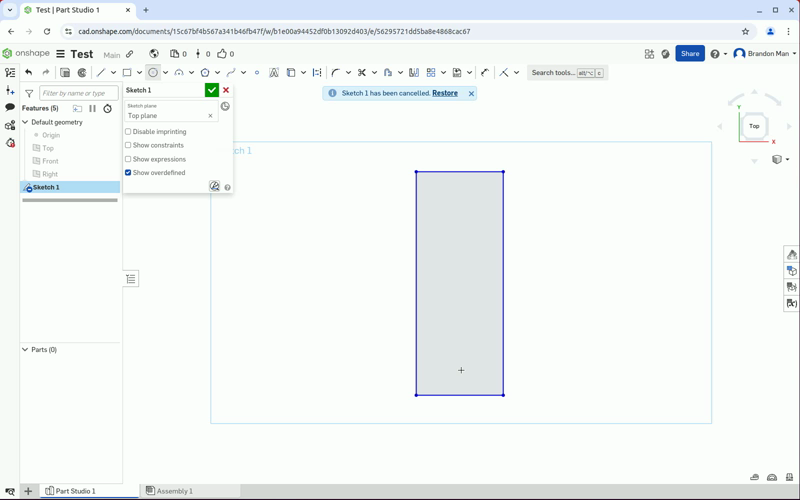
key_up(shift)
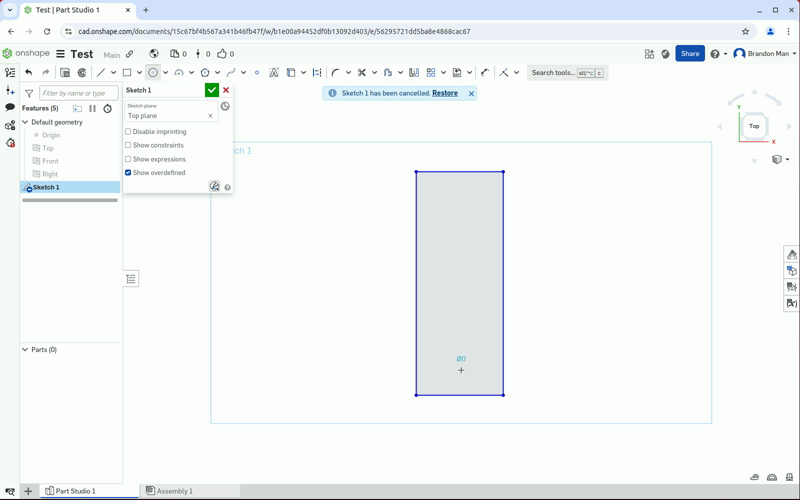
mouse_move(470, 369)
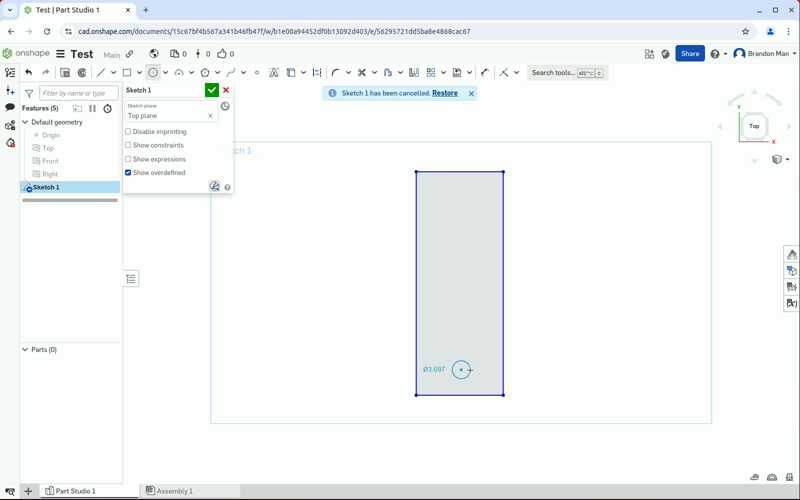
click(470, 369)
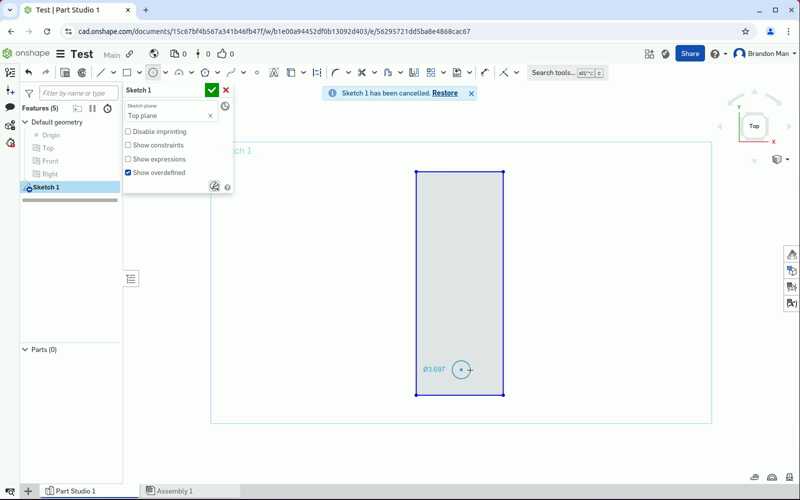
key(esc)
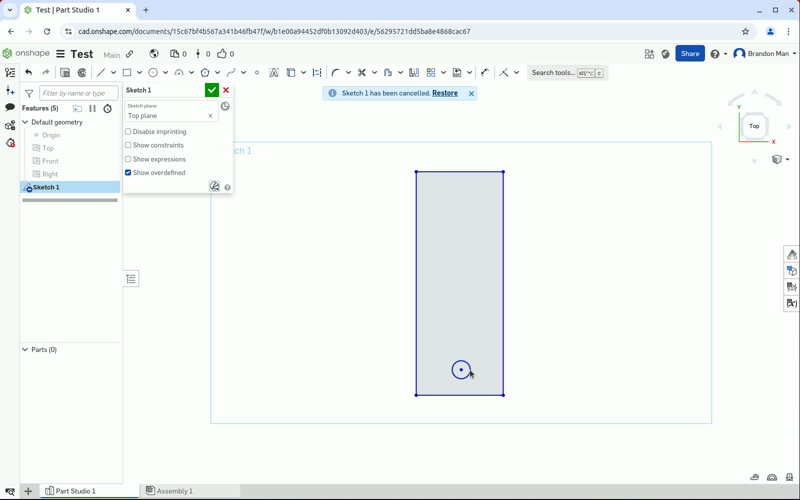
key(c)
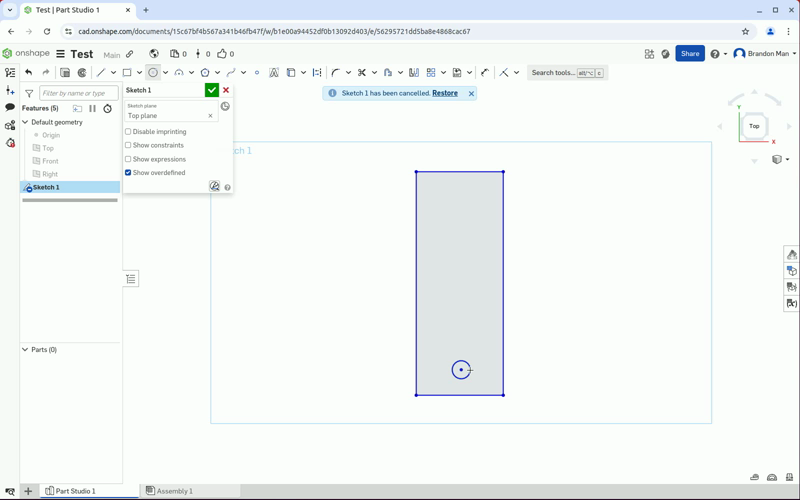
key_down(shift)
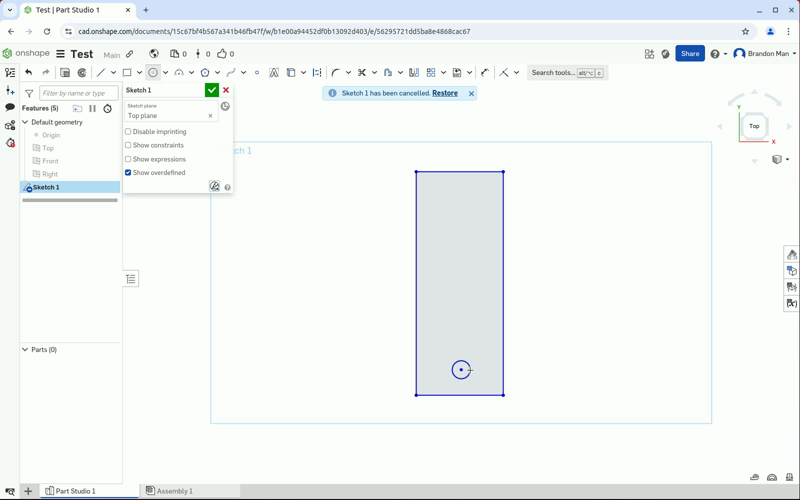
mouse_move(461, 298)
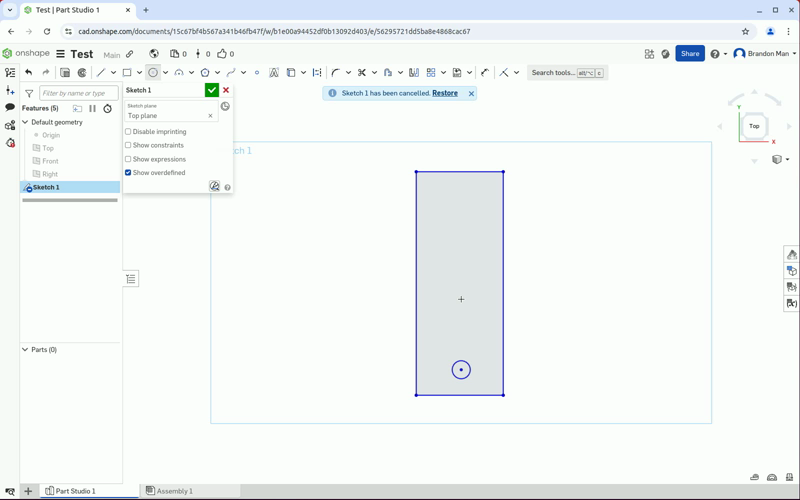
click(461, 298)
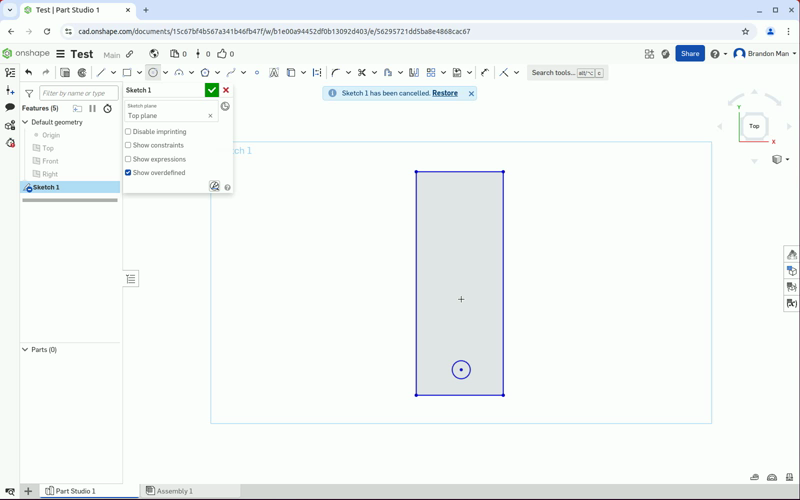
key_up(shift)
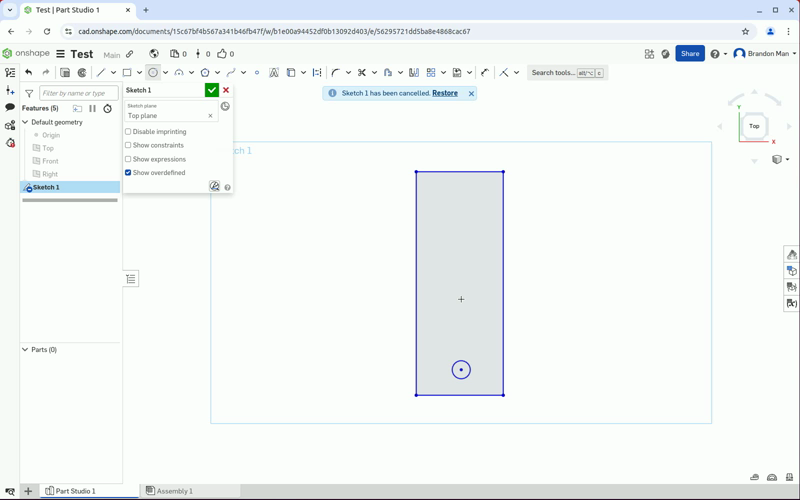
mouse_move(470, 298)
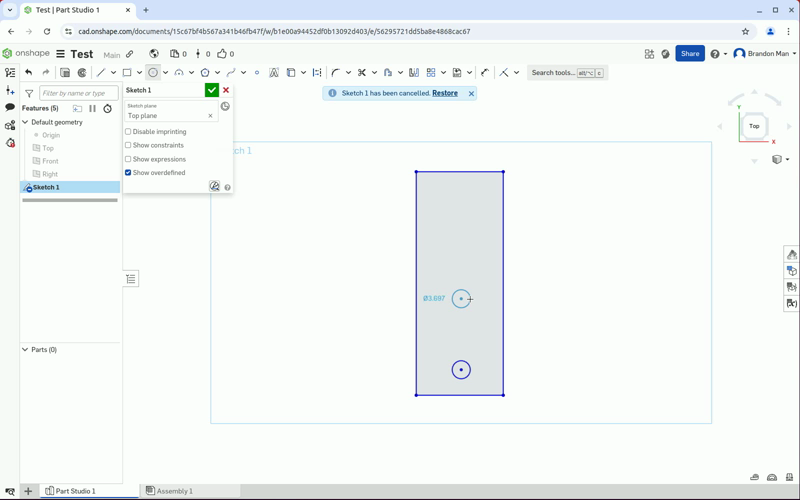
click(470, 298)
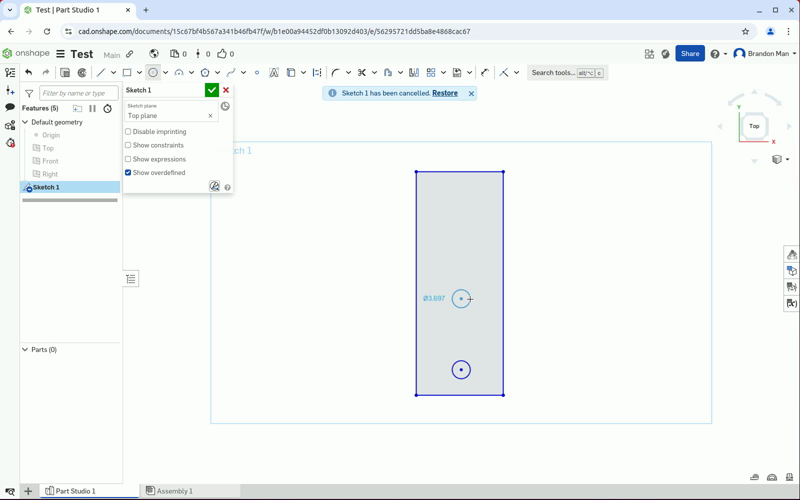
key(esc)
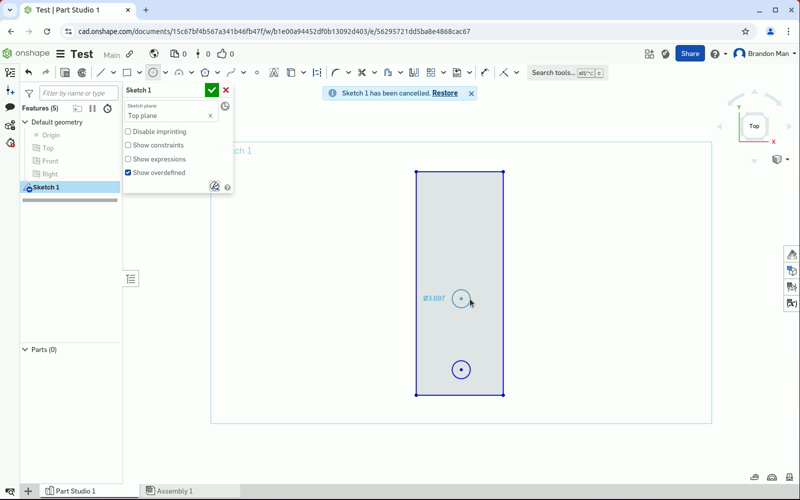
key(c)
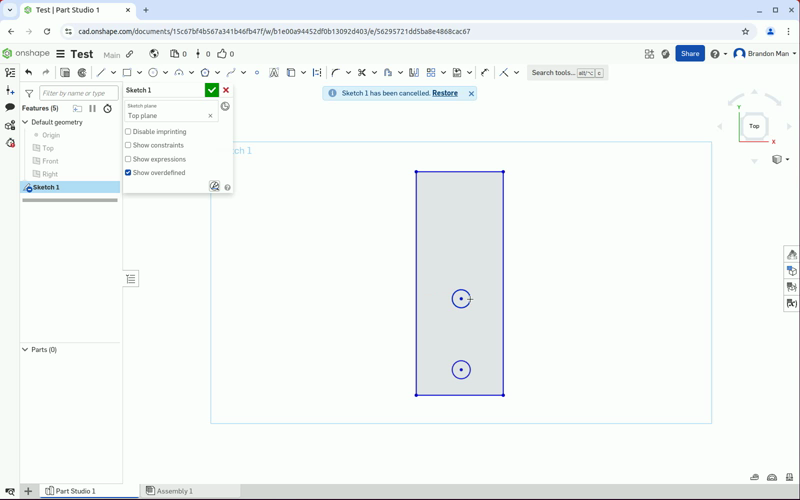
key_down(shift)
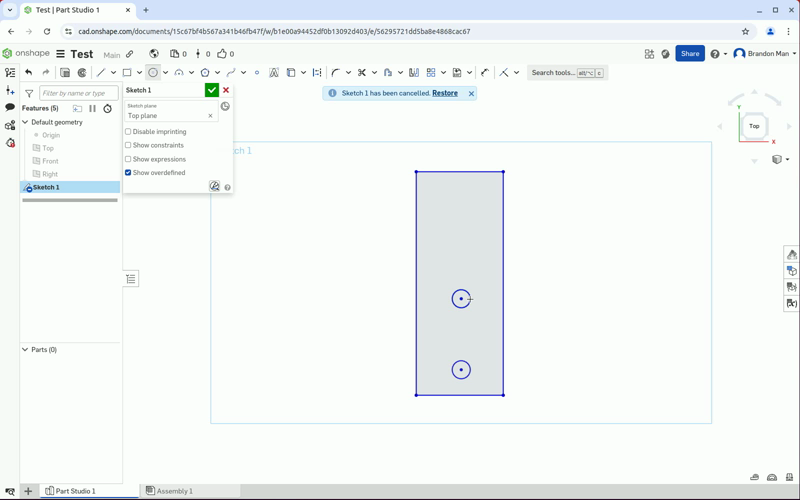
mouse_move(461, 268)
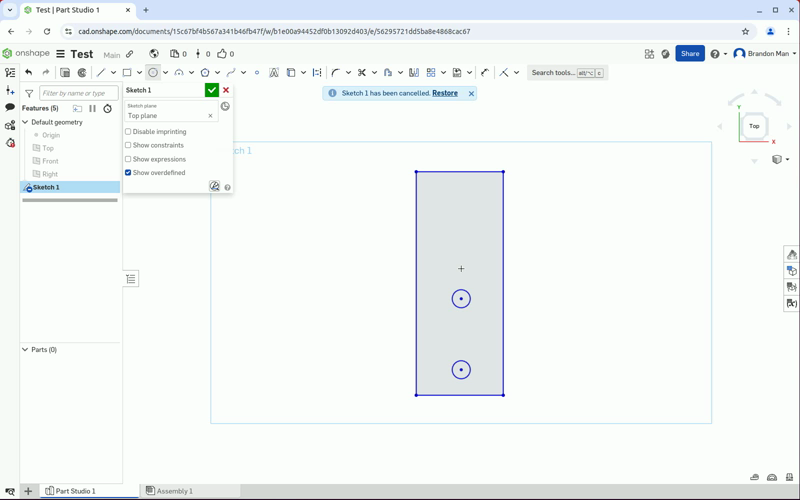
click(461, 268)
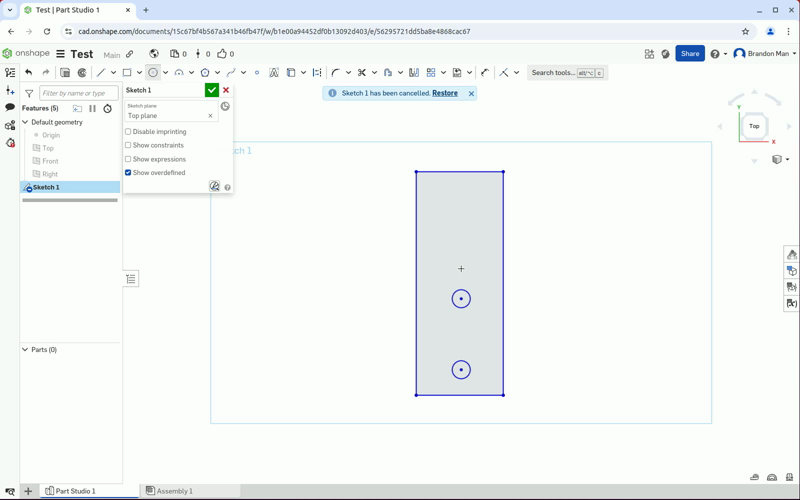
key_up(shift)
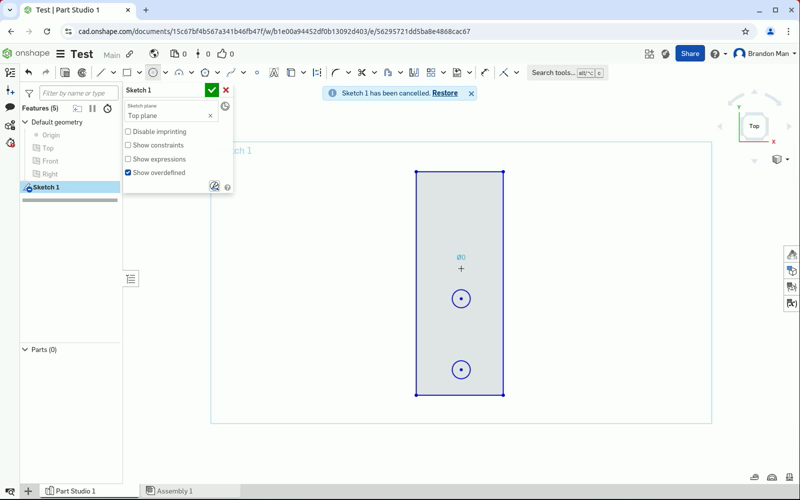
mouse_move(470, 268)
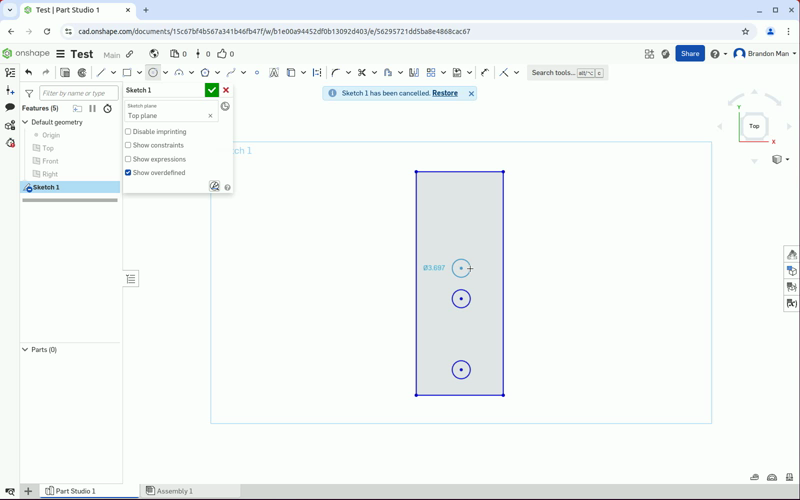
click(470, 268)
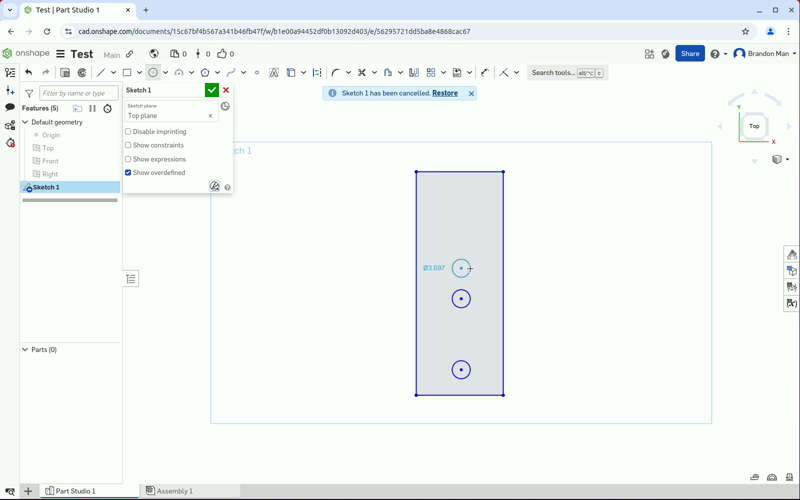
key(esc)
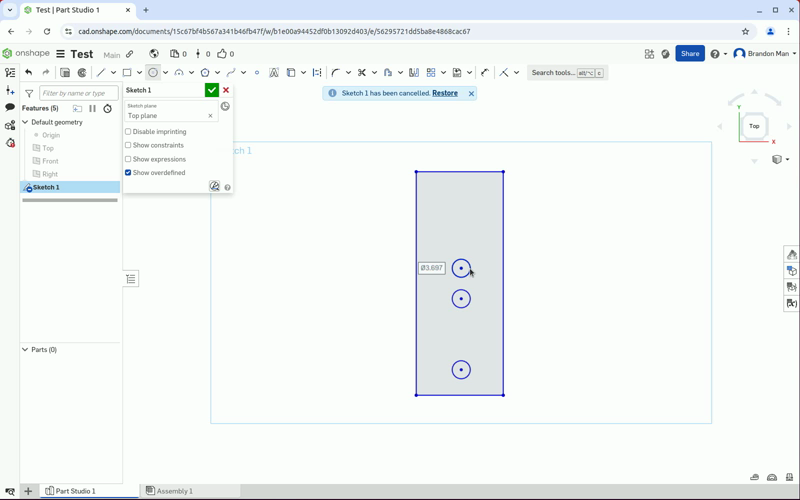
key(c)
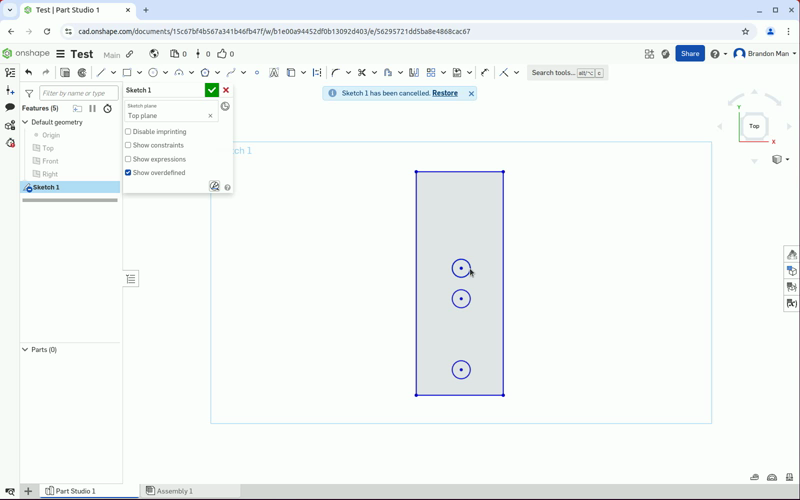
key_down(shift)
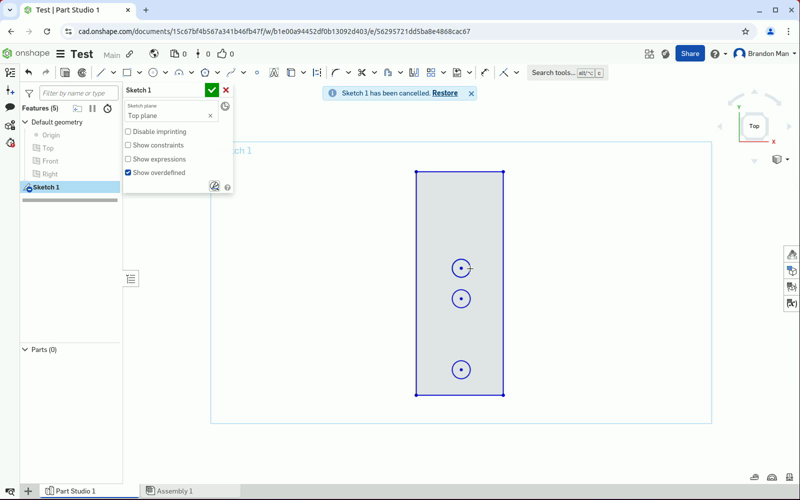
mouse_move(461, 197)
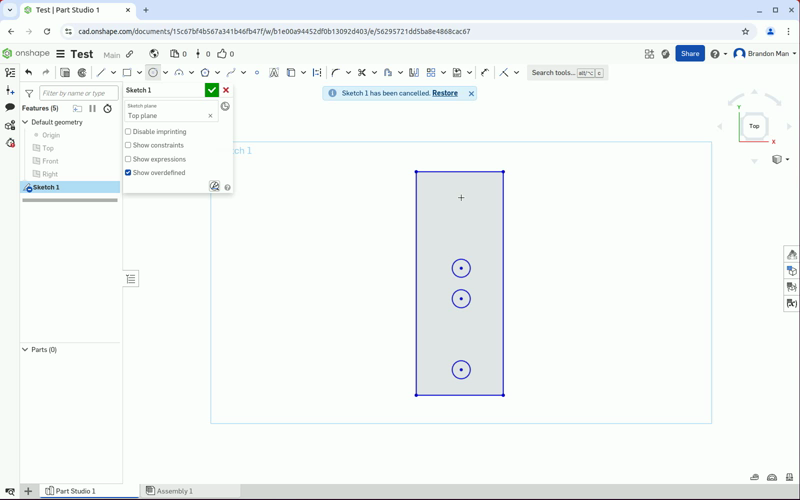
click(461, 197)
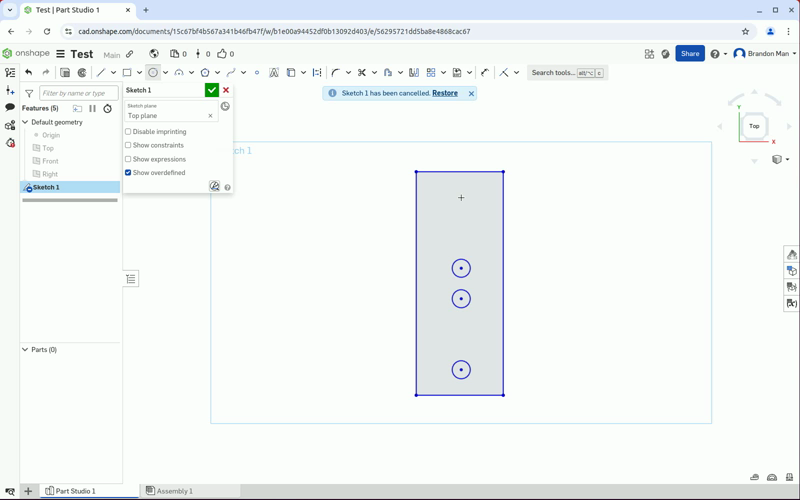
key_up(shift)
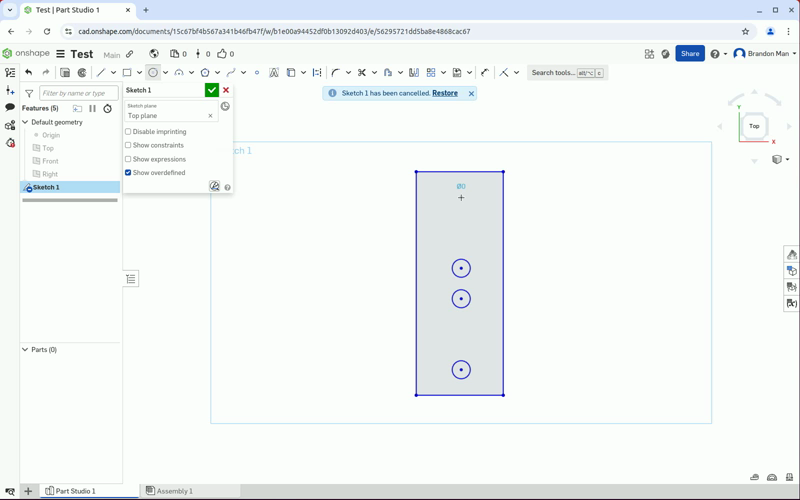
mouse_move(470, 197)
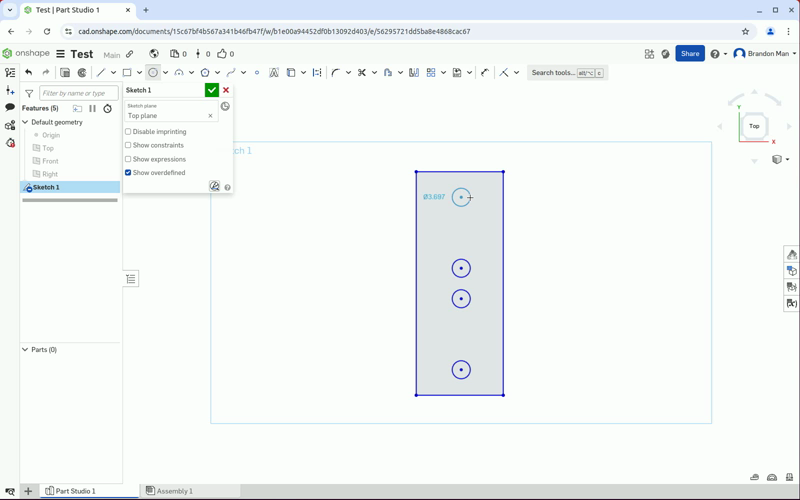
click(470, 197)
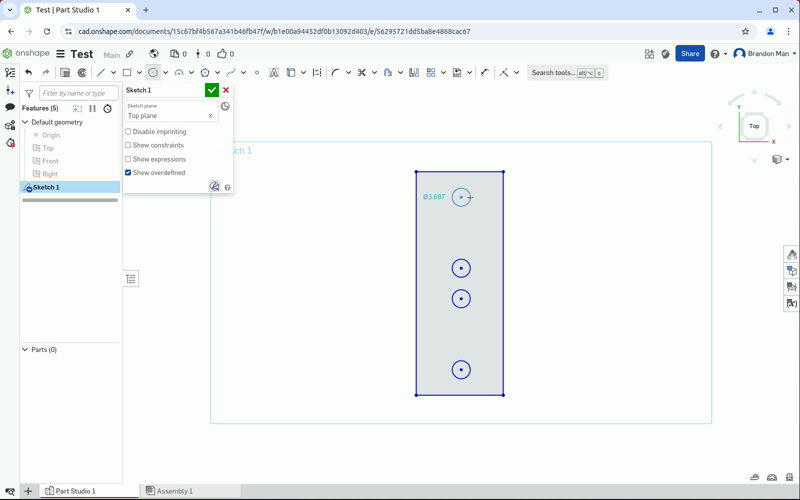
key(esc)
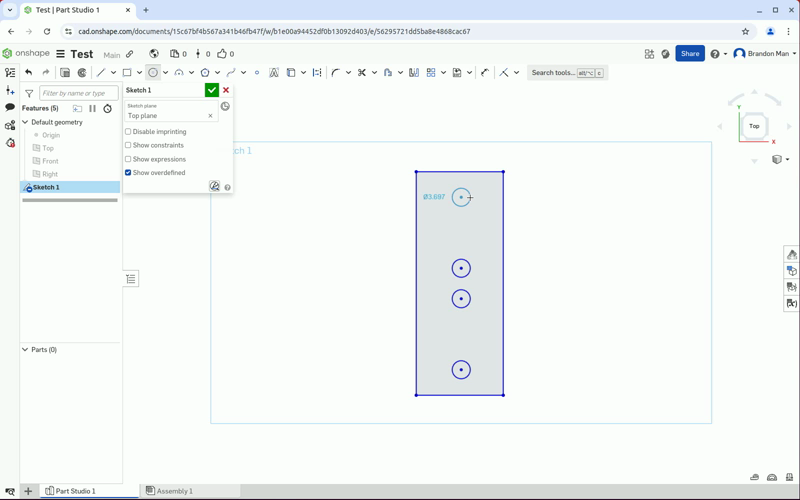
mouse_move(430, 339)
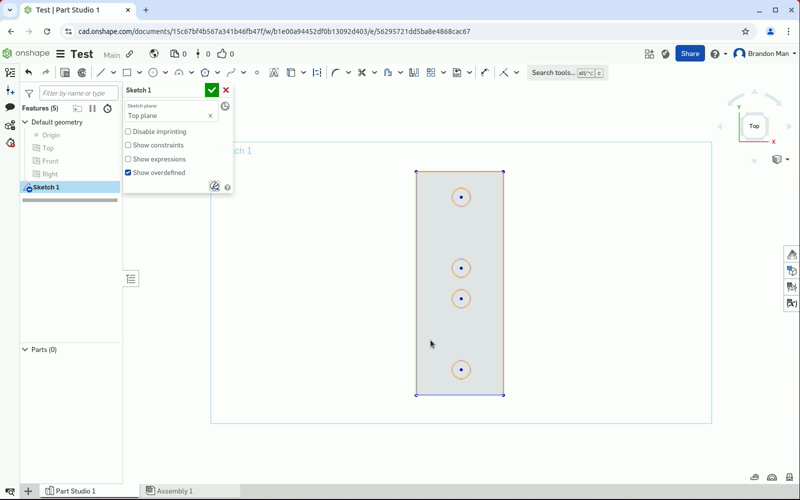
click(430, 339)
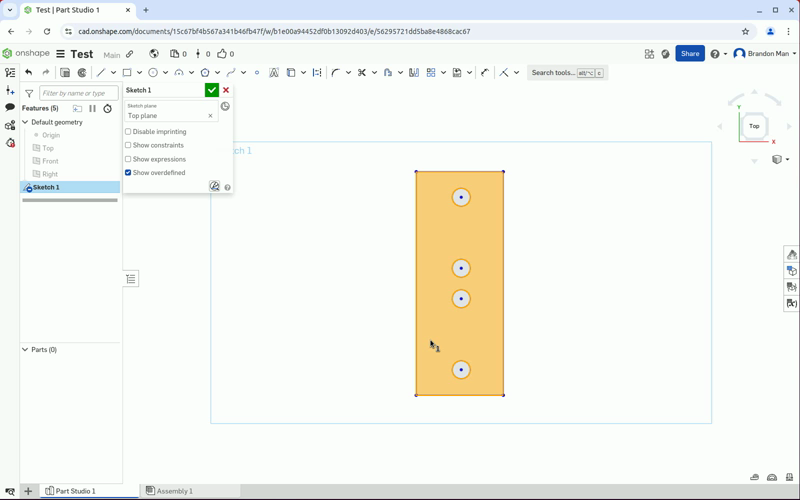
mouse_move(73, 352)
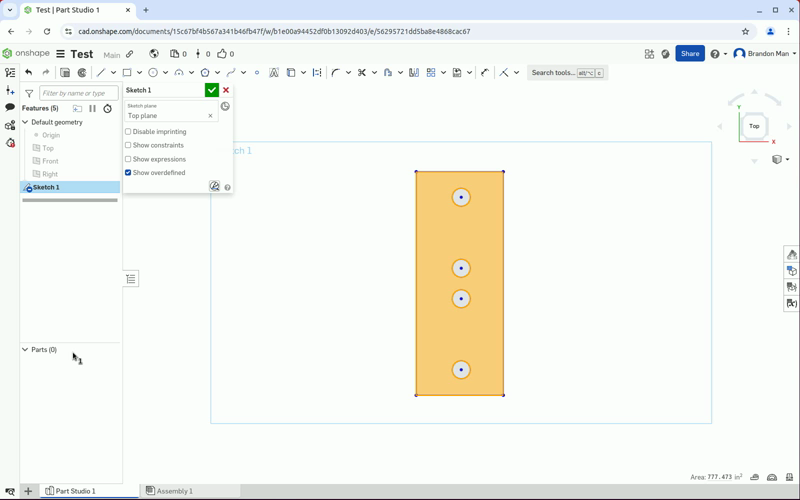
key(shift+y)
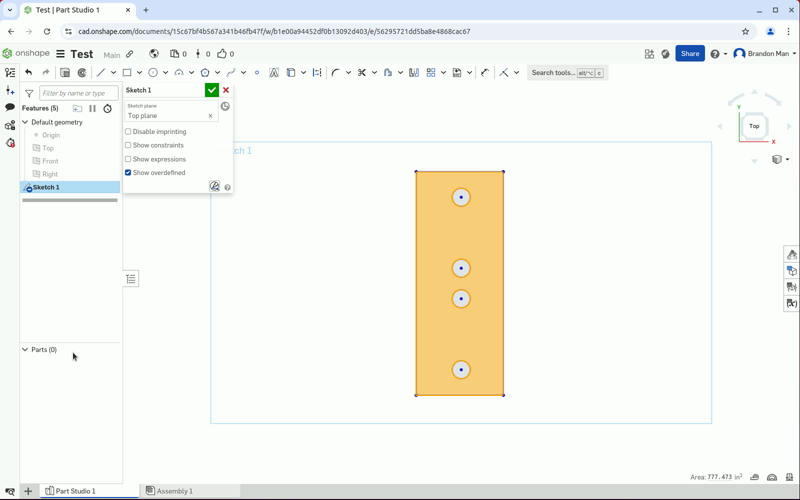
key(shift+e)
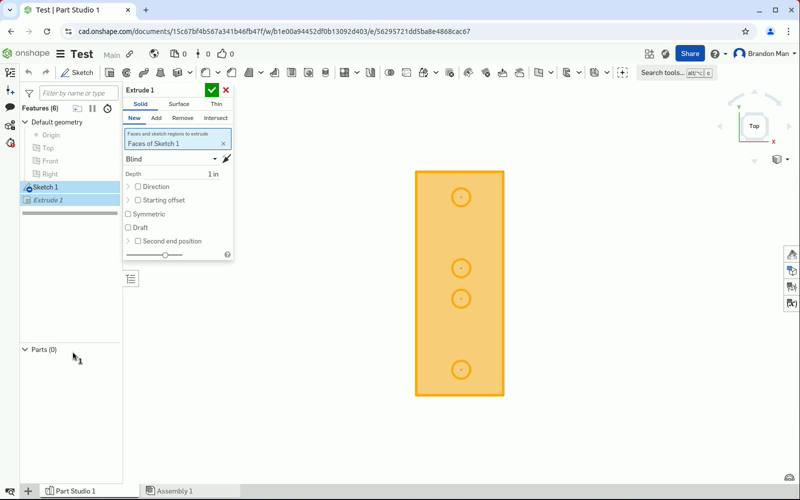
mouse_move(143, 106)
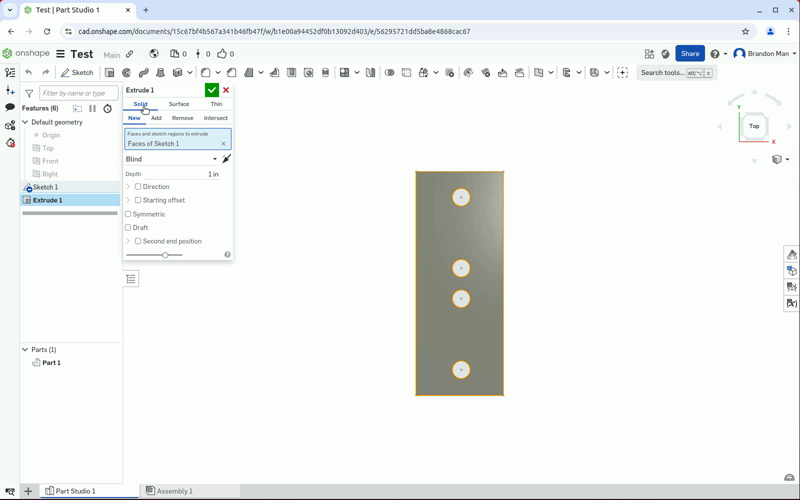
click(143, 106)
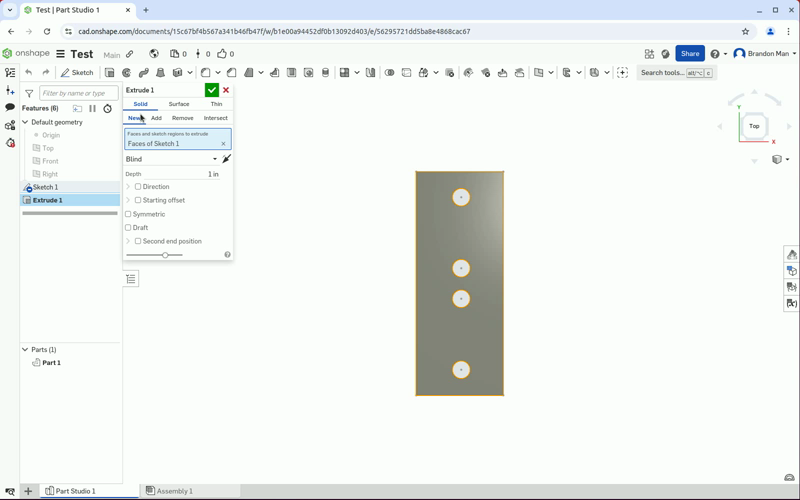
mouse_move(137, 120)
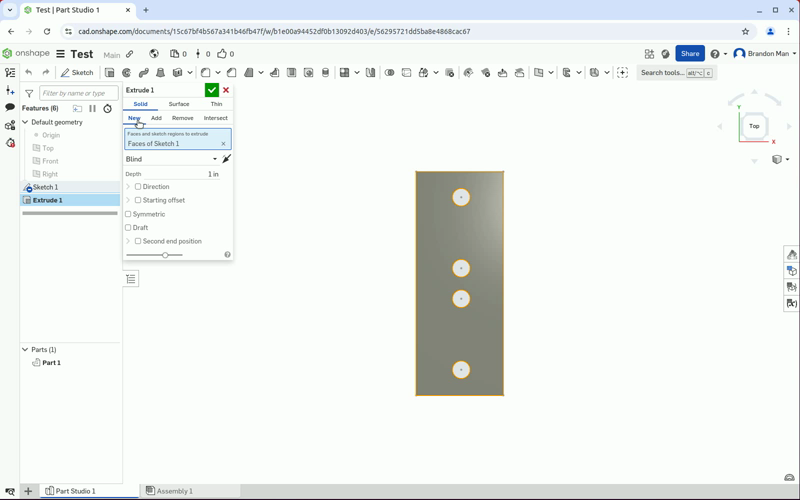
click(137, 120)
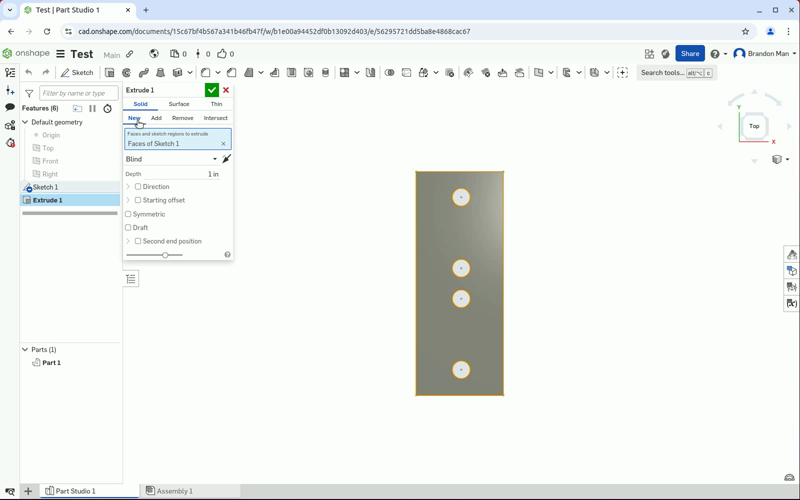
key(tab, 4)
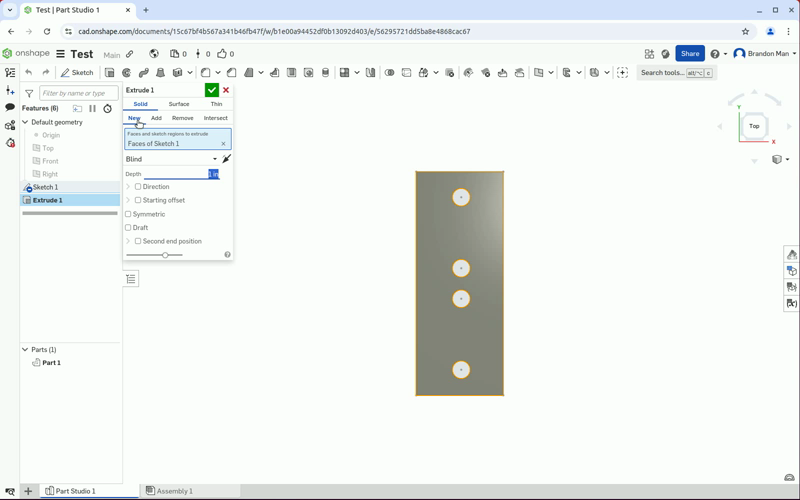
text(2.166)
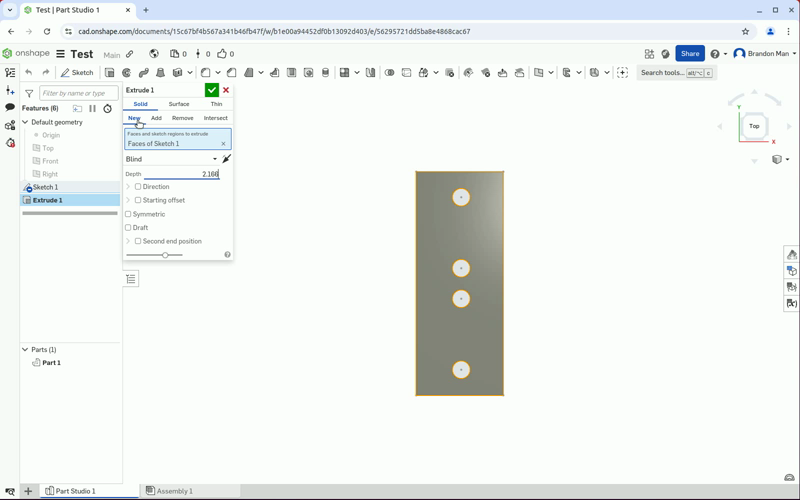
key(enter)
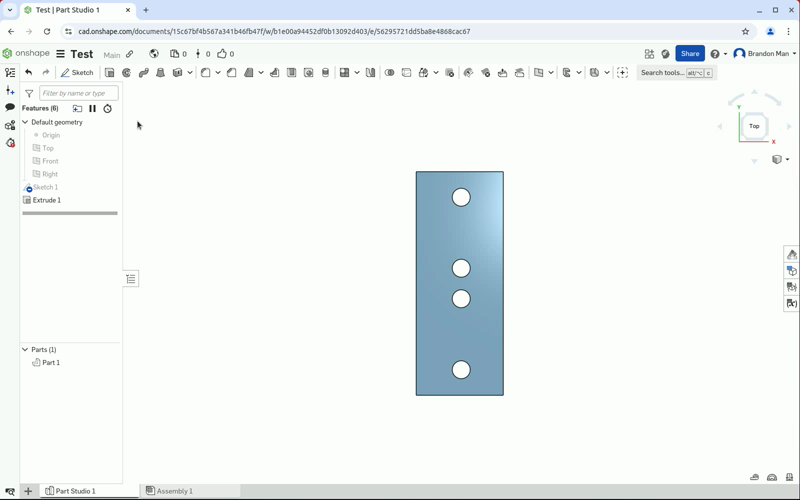
key(shift+h)
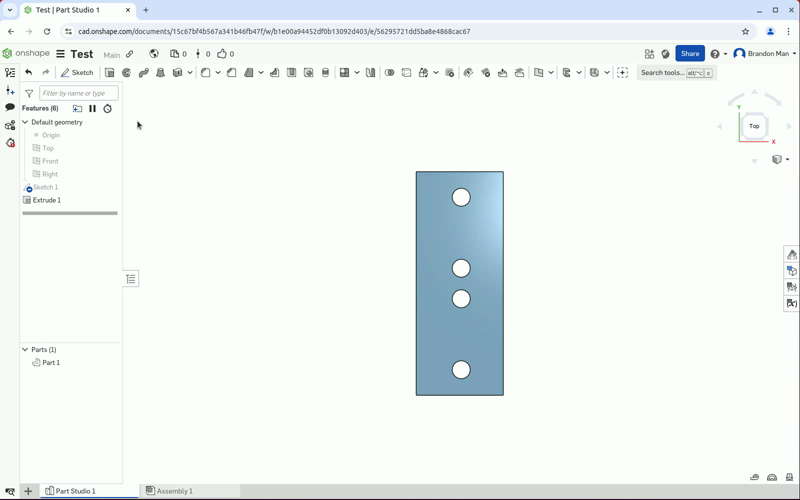
key(shift+h)
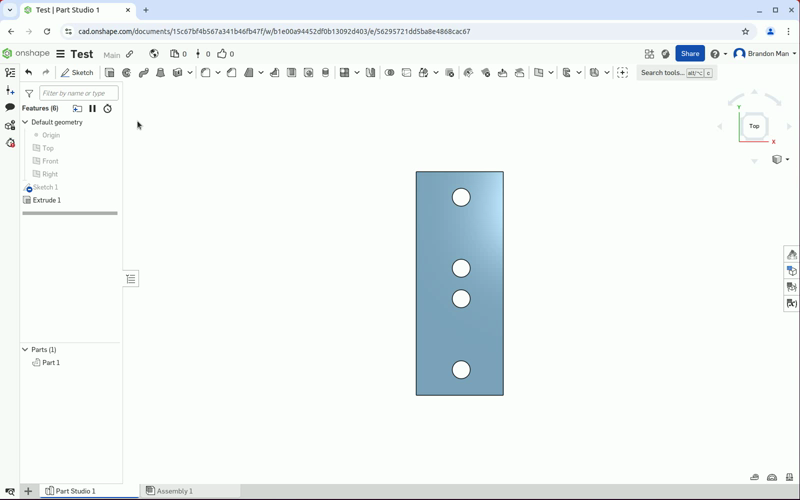
mouse_move(73, 189)
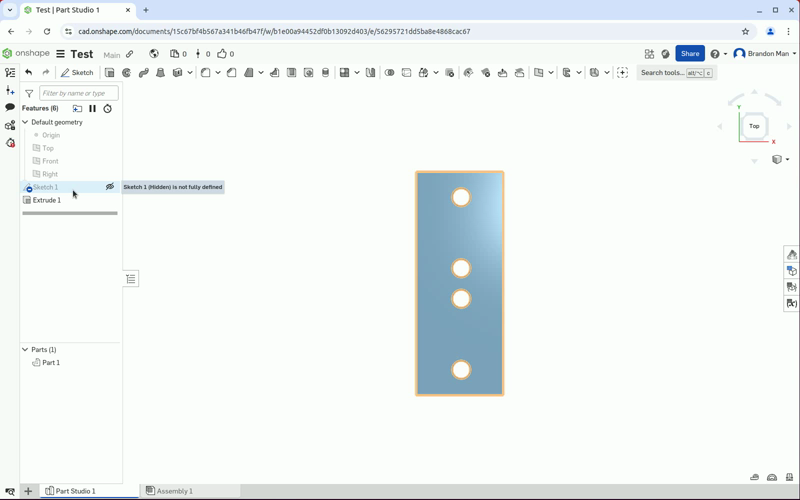
click(73, 189)
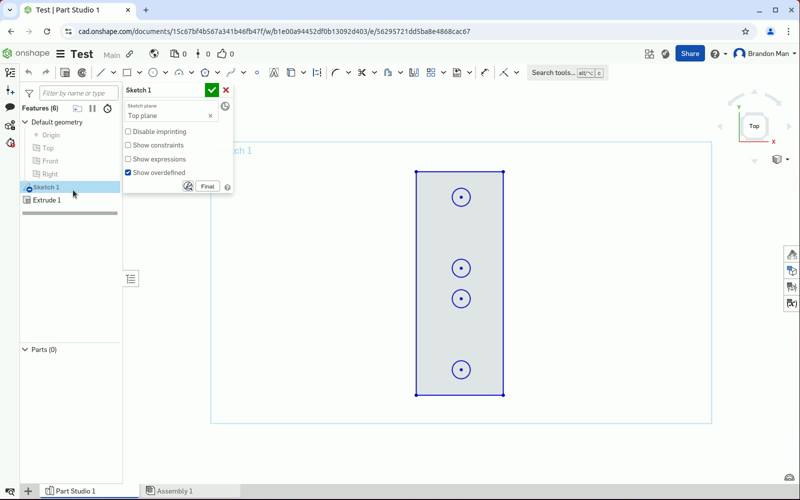
mouse_move(229, 92)
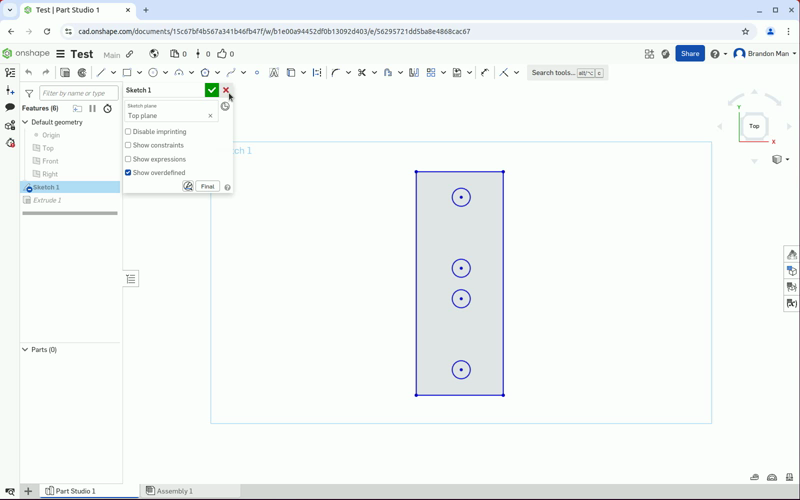
click(229, 92)
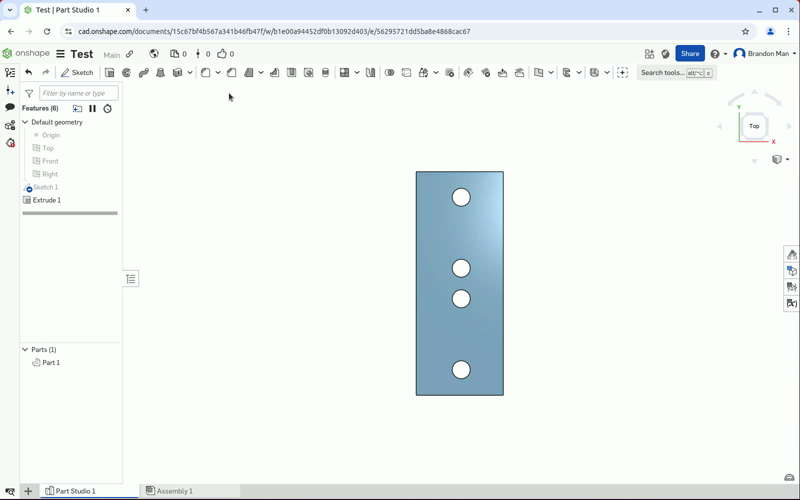
mouse_move(541, 75)
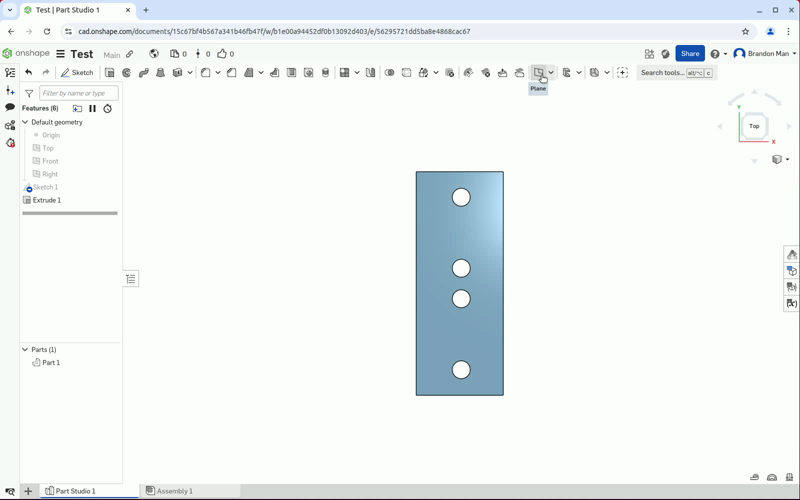
click(541, 75)
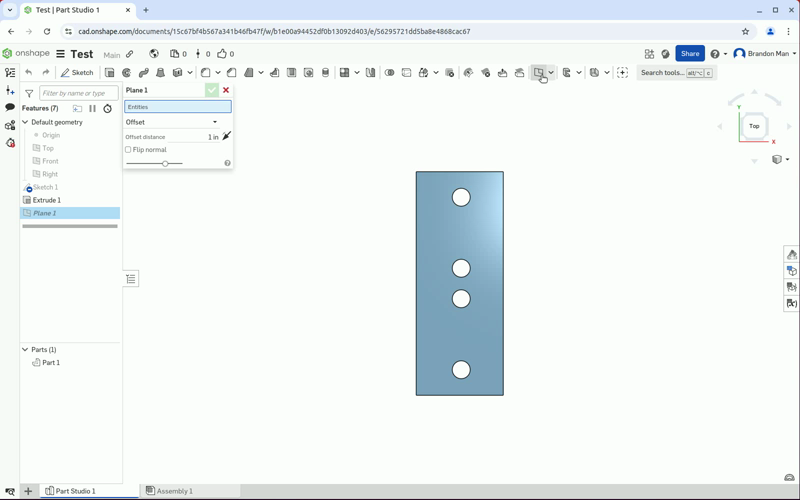
mouse_move(73, 150)
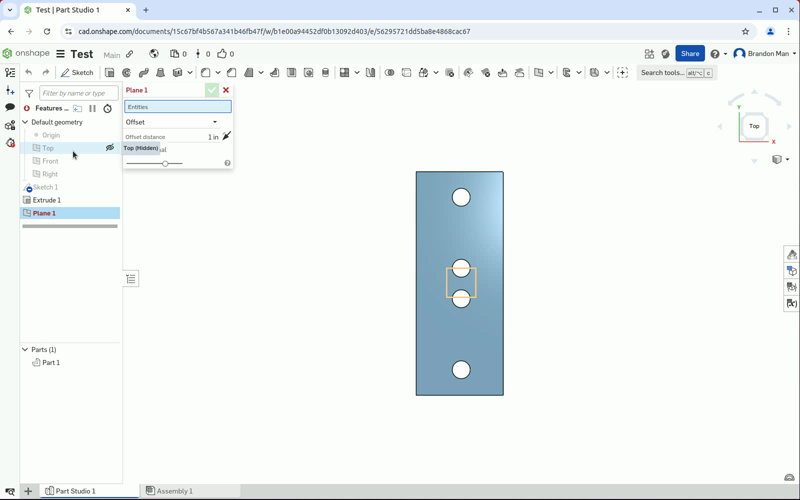
click(73, 150)
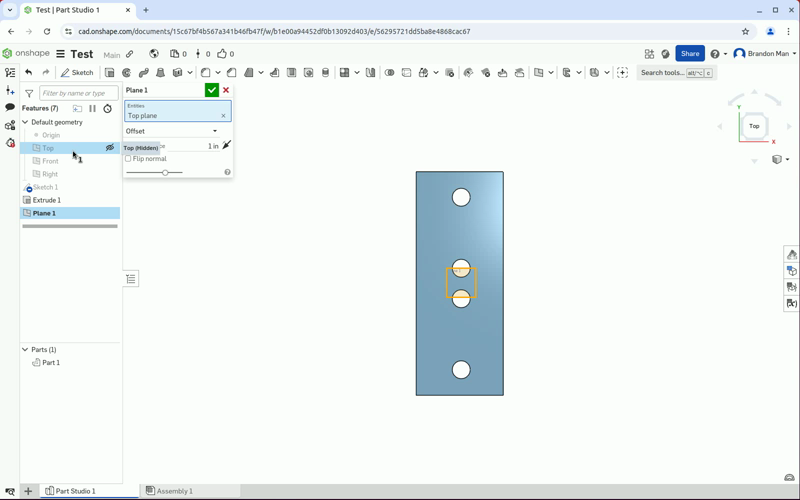
key(tab, 2)
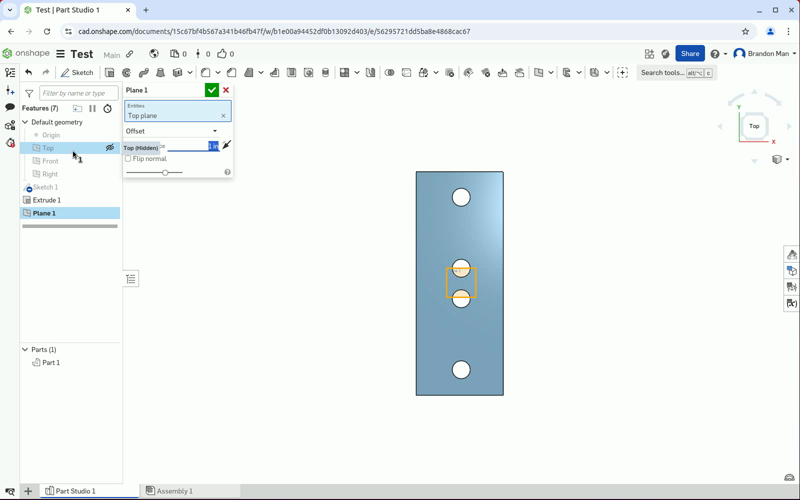
text(2.157)
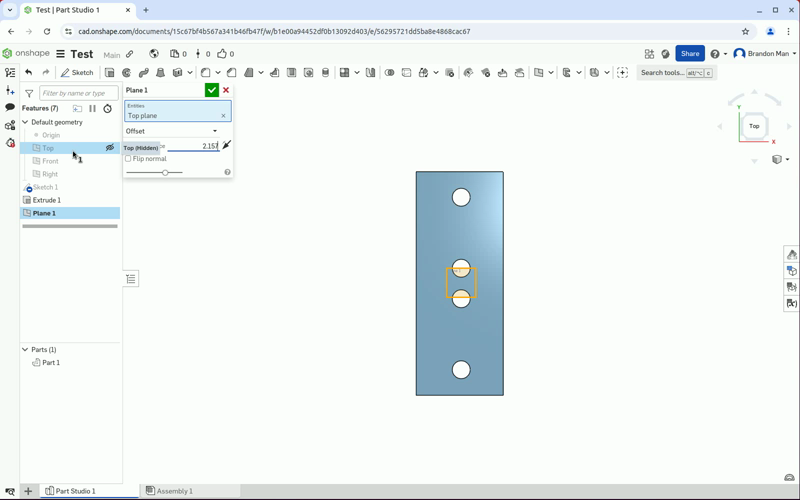
key(enter, 2)
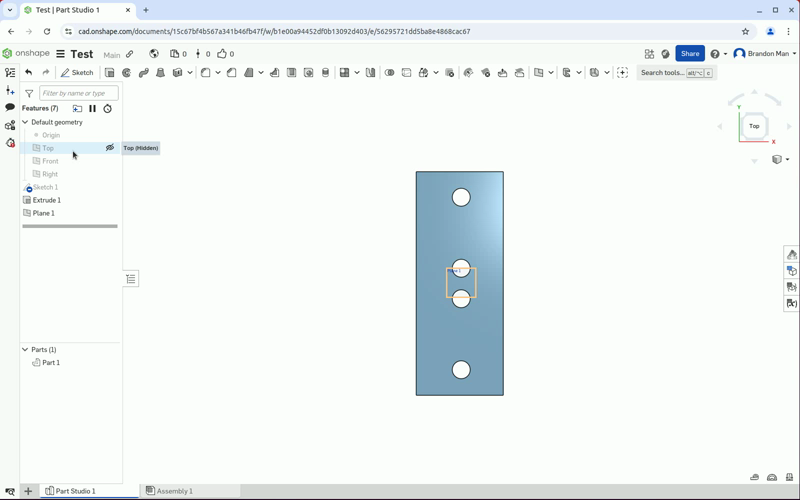
key(shift+s)
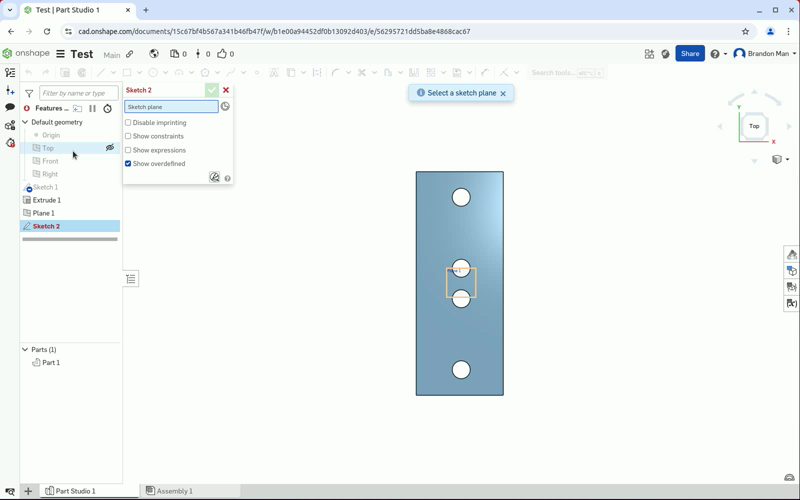
mouse_move(73, 215)
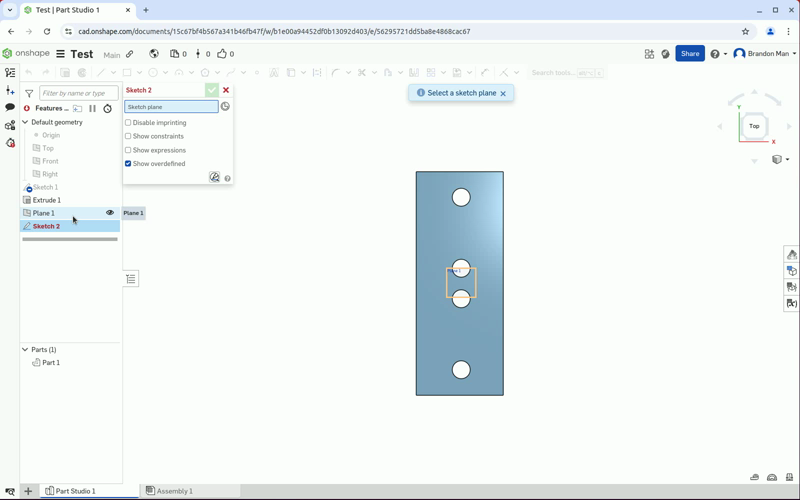
click(73, 215)
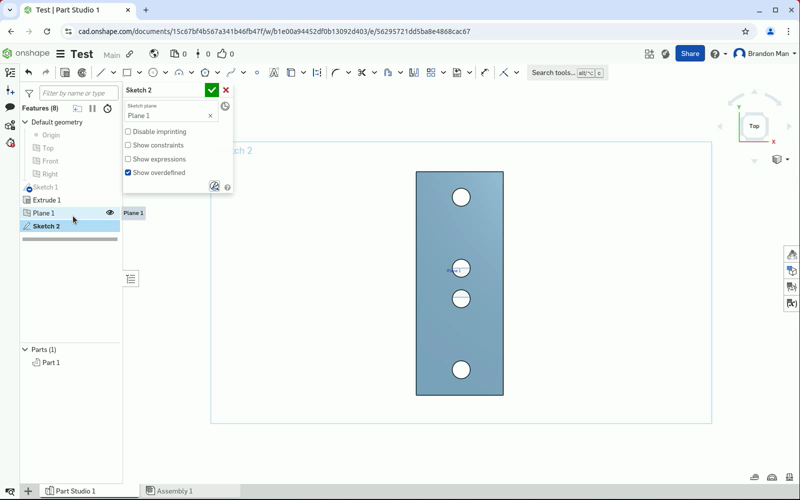
mouse_move(73, 352)
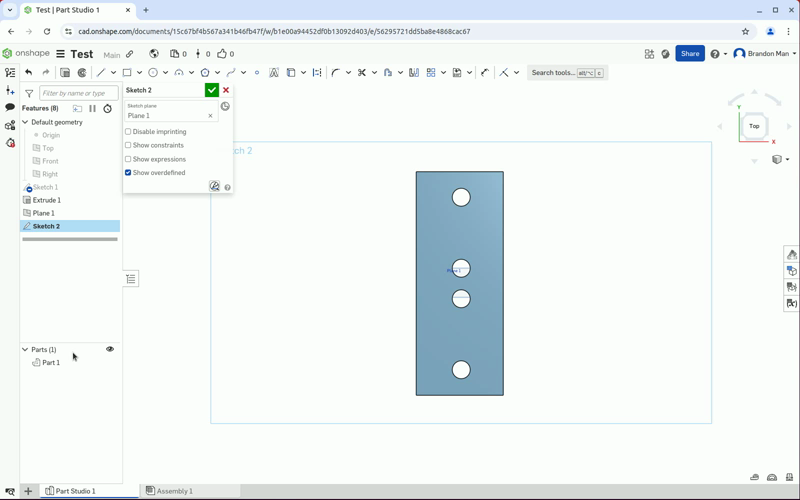
key(y)
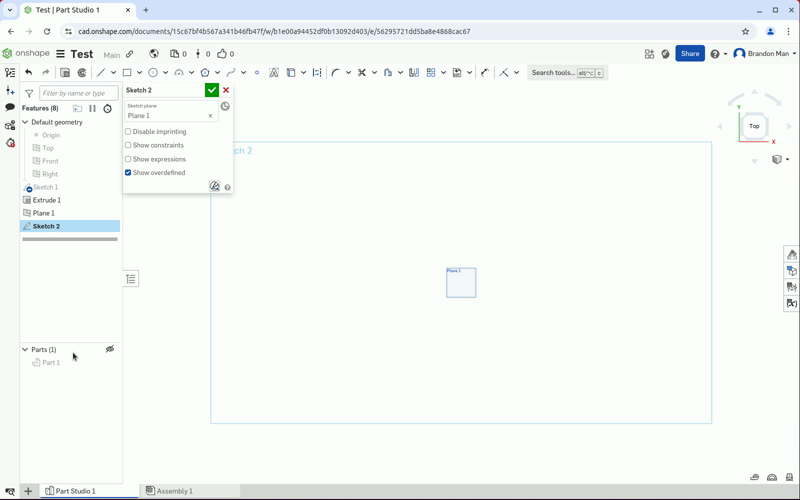
key(l)
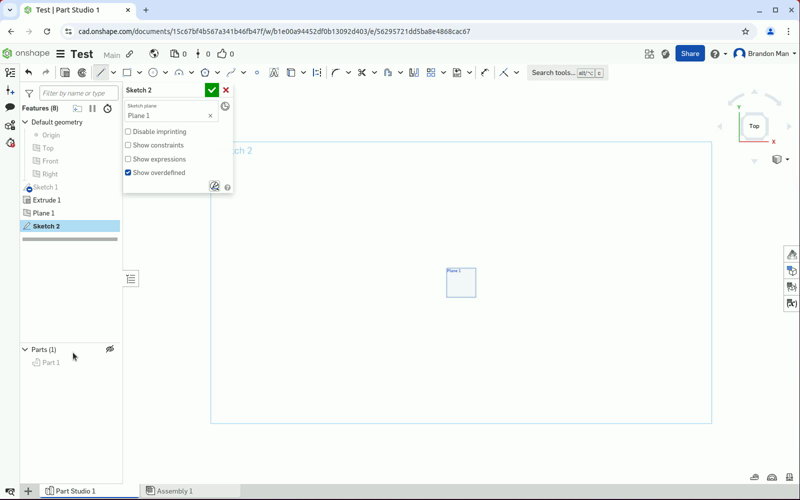
key_down(shift)
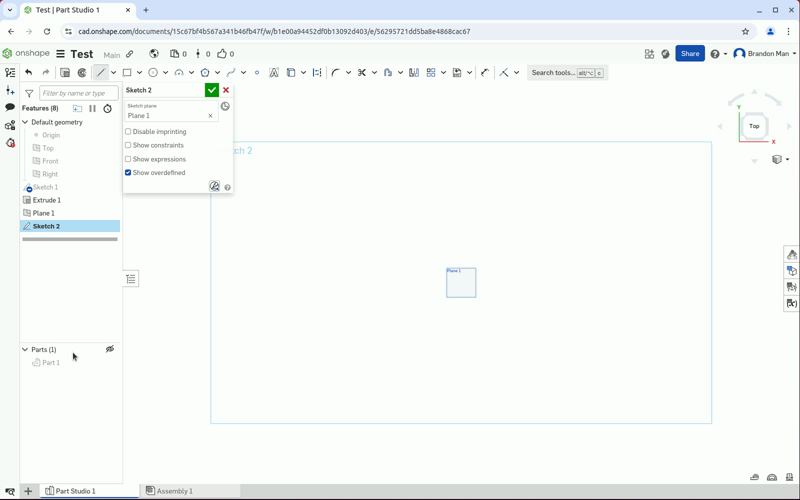
mouse_move(416, 395)
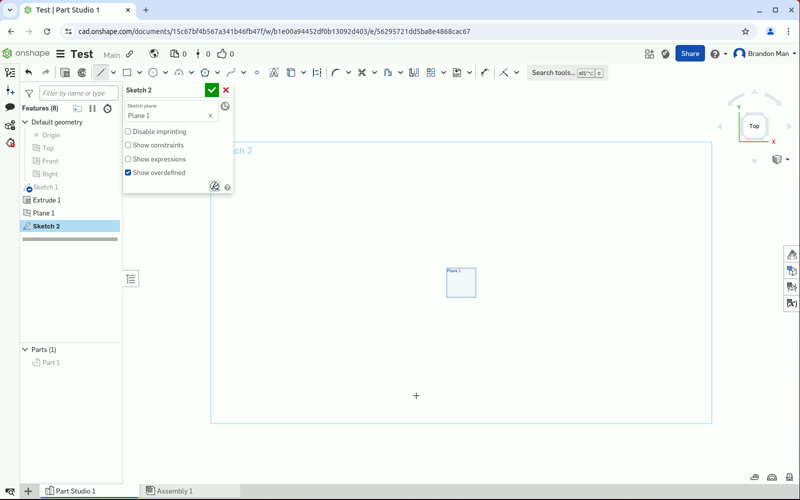
click(416, 395)
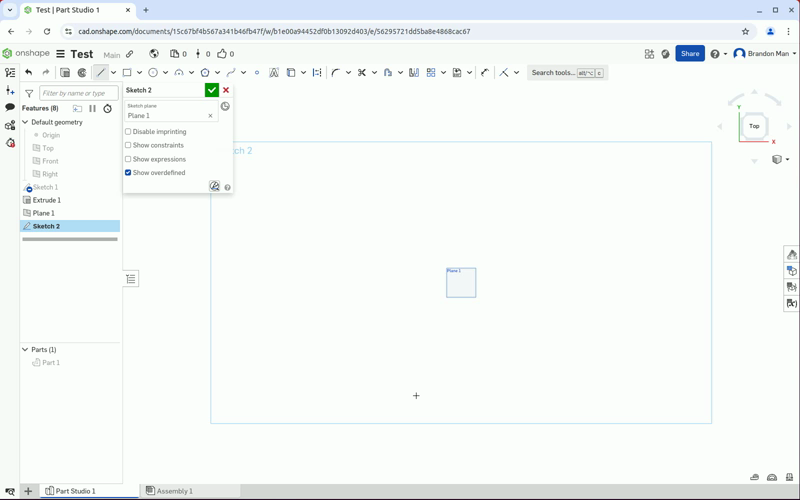
key_up(shift)
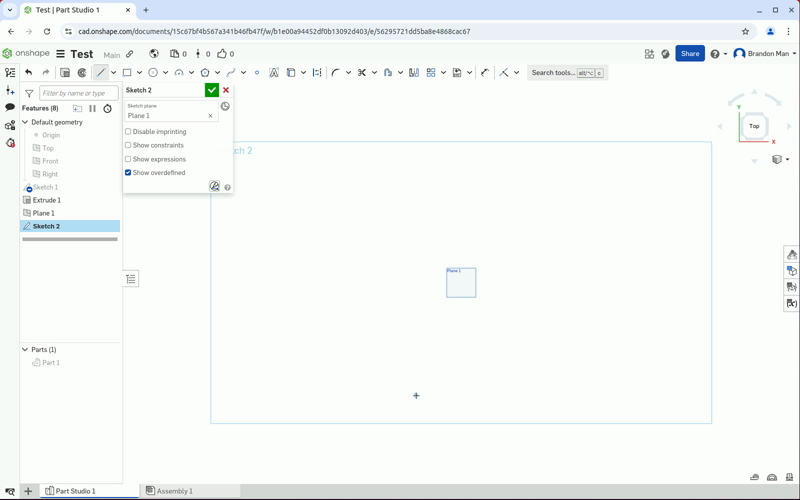
key_down(shift)
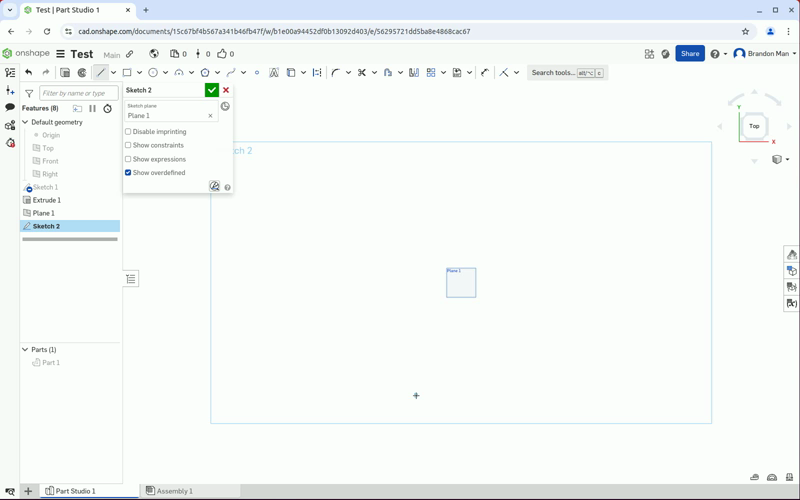
mouse_move(446, 395)
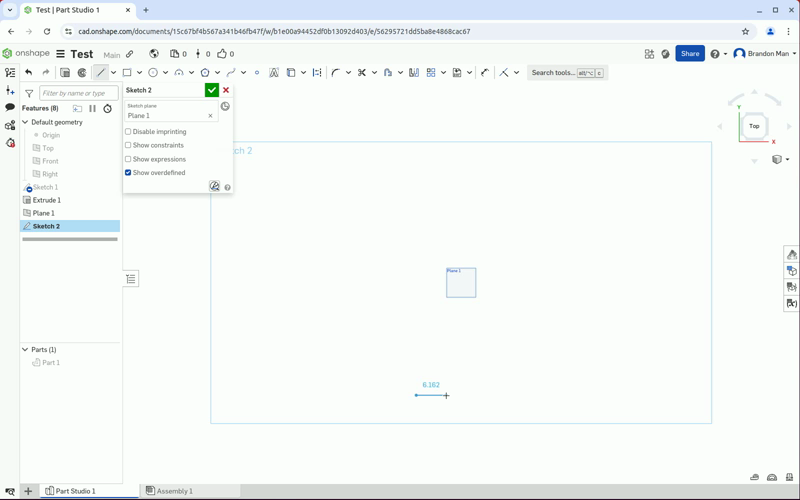
mouse_move(430, 395)
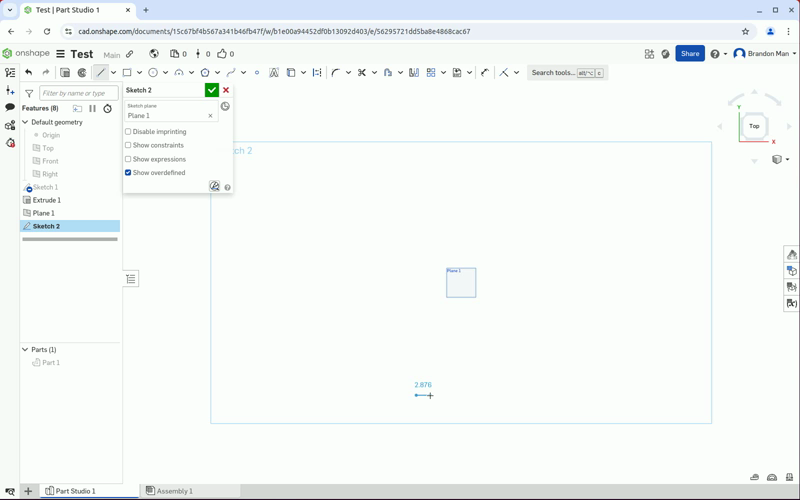
click(430, 395)
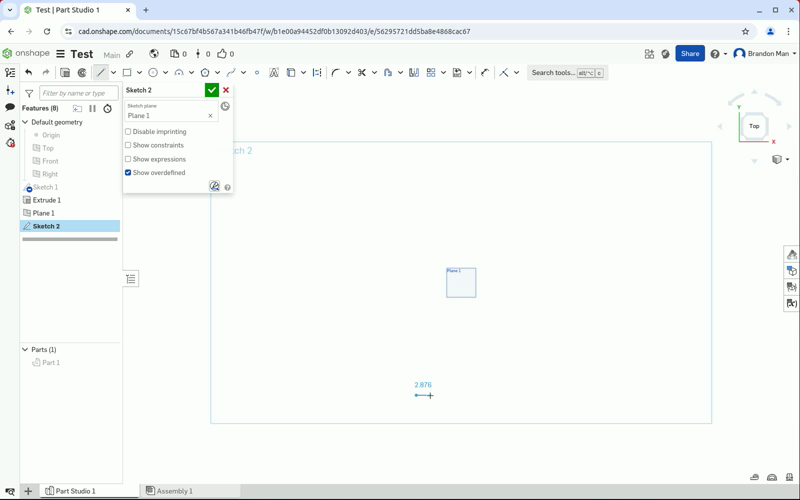
key_up(shift)
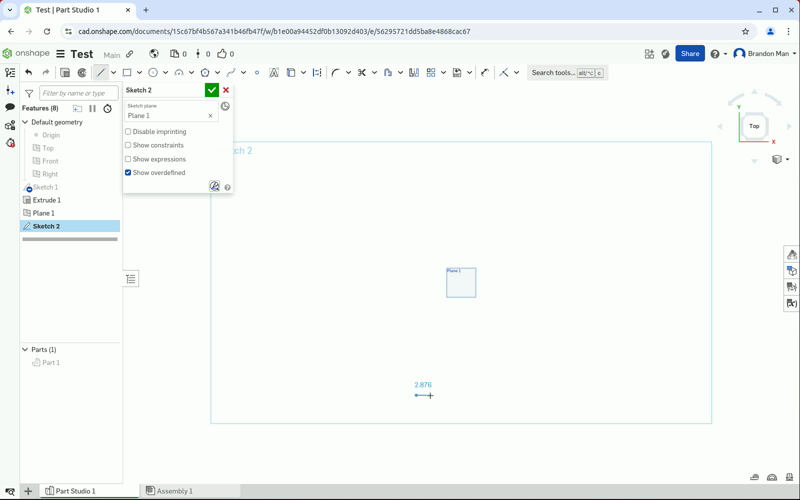
key_down(shift)
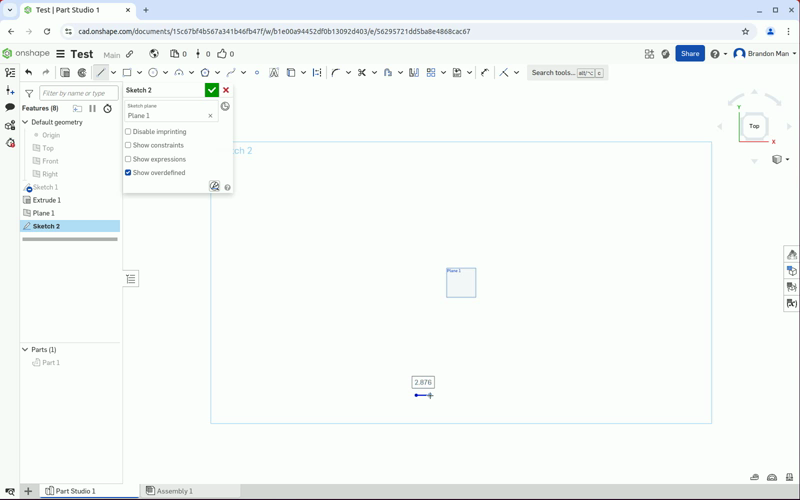
mouse_move(430, 171)
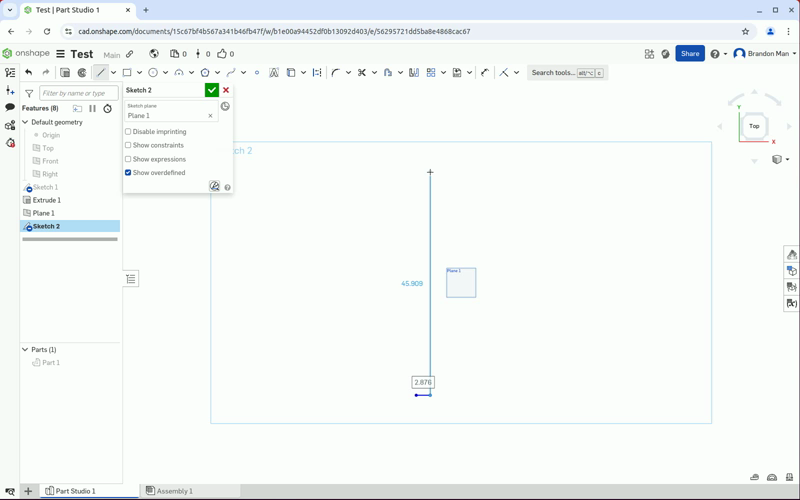
click(430, 171)
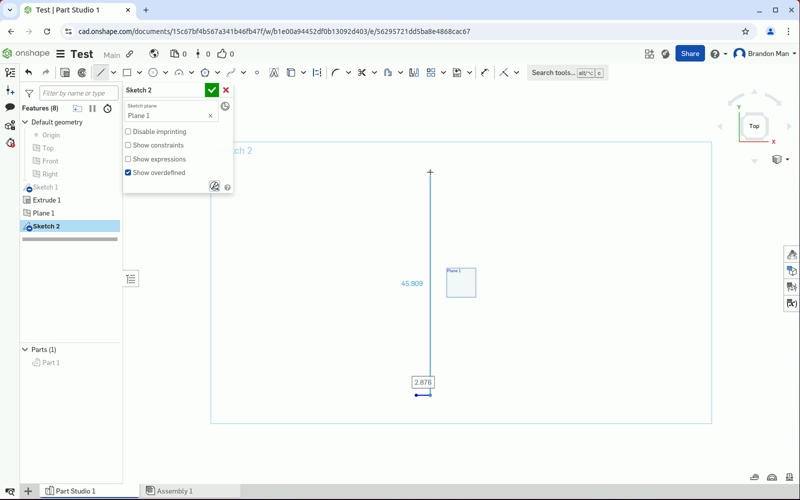
key_up(shift)
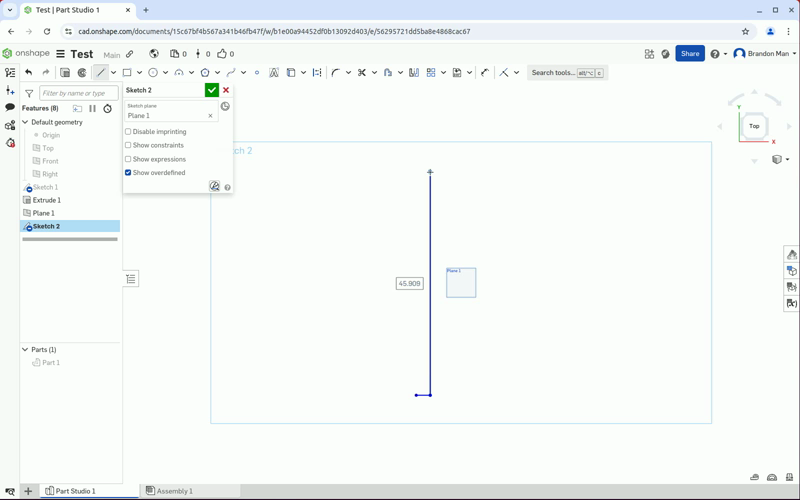
key_down(shift)
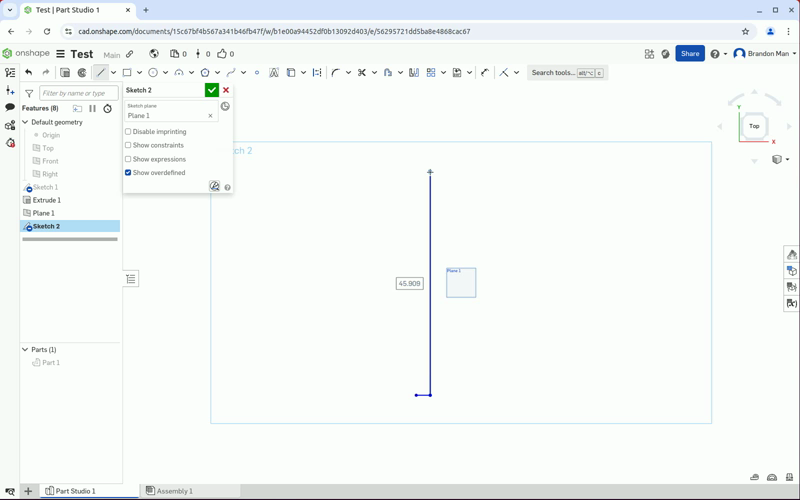
mouse_move(460, 171)
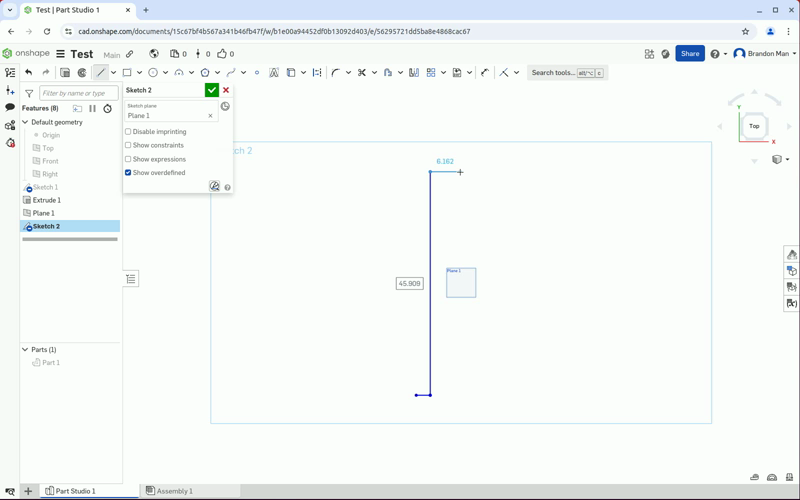
mouse_move(416, 171)
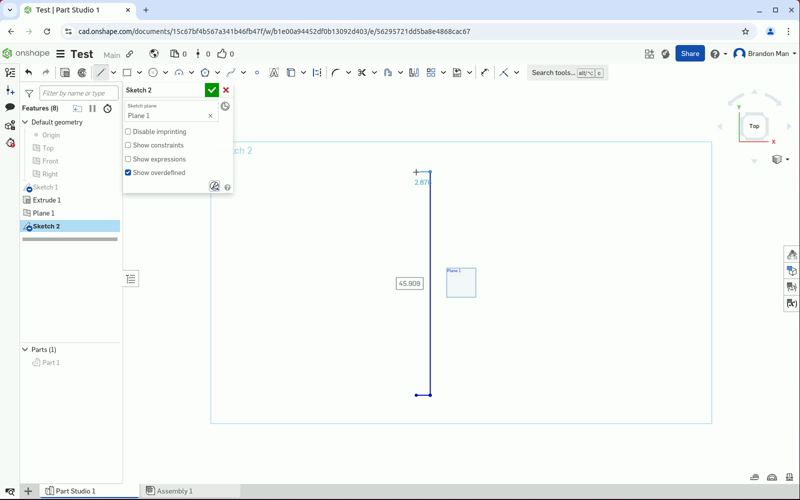
click(416, 171)
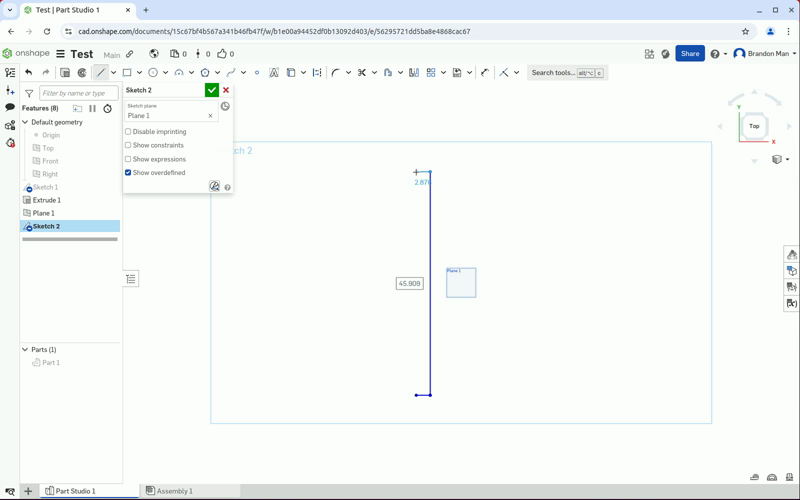
key_up(shift)
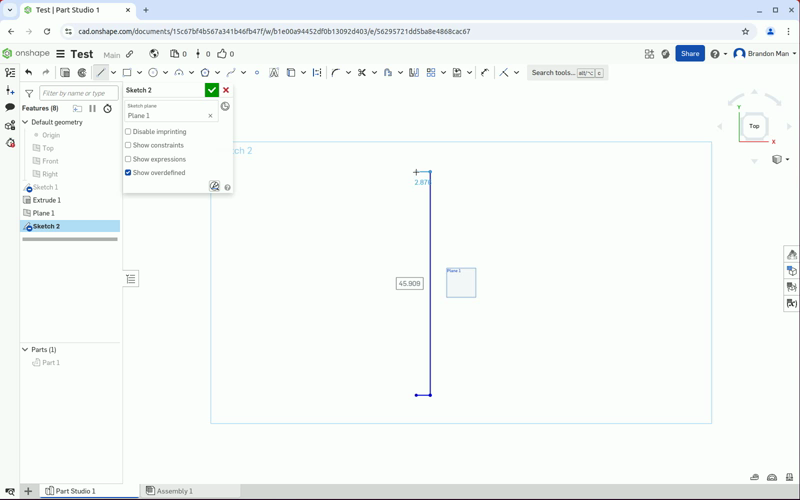
key_down(shift)
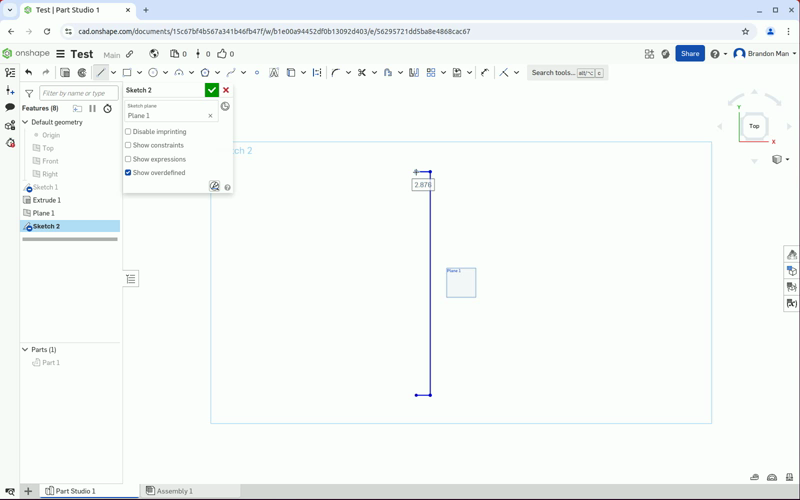
mouse_move(416, 395)
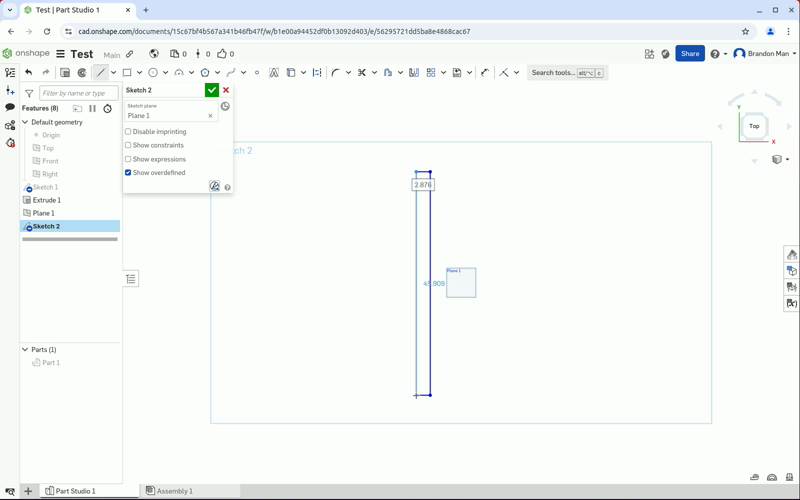
key_up(shift)
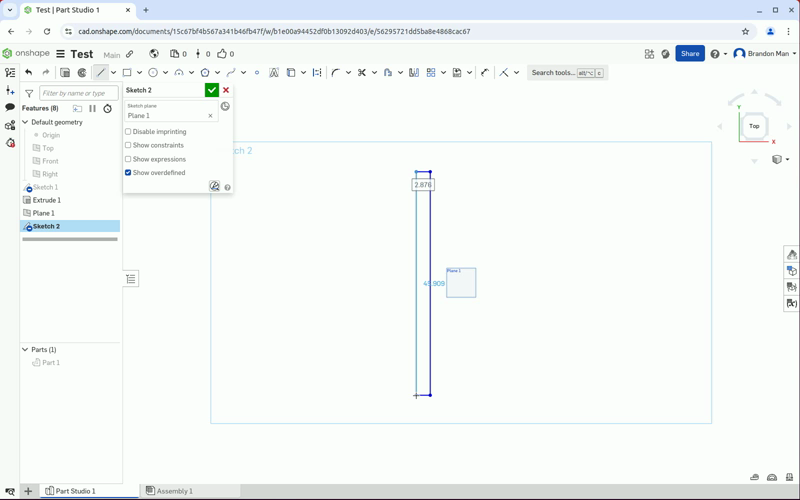
click(416, 395)
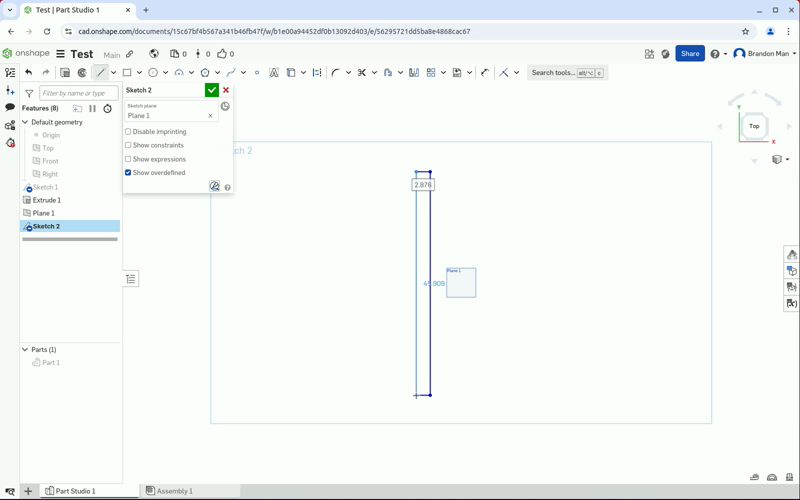
key(esc)
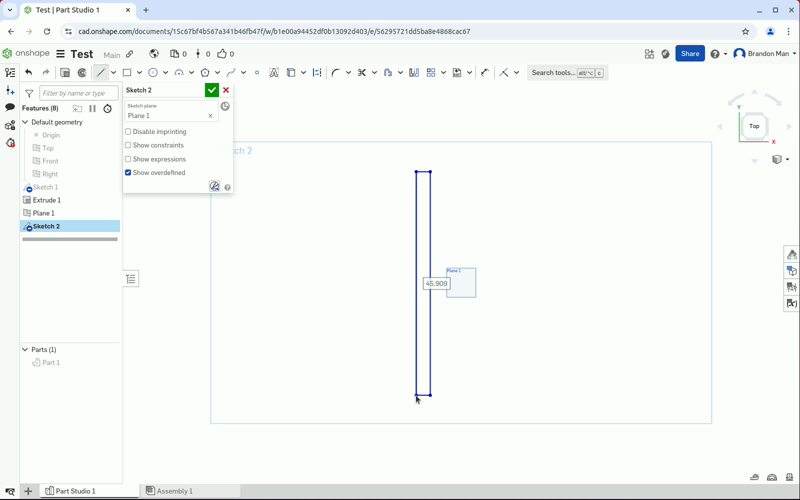
mouse_move(427, 253)
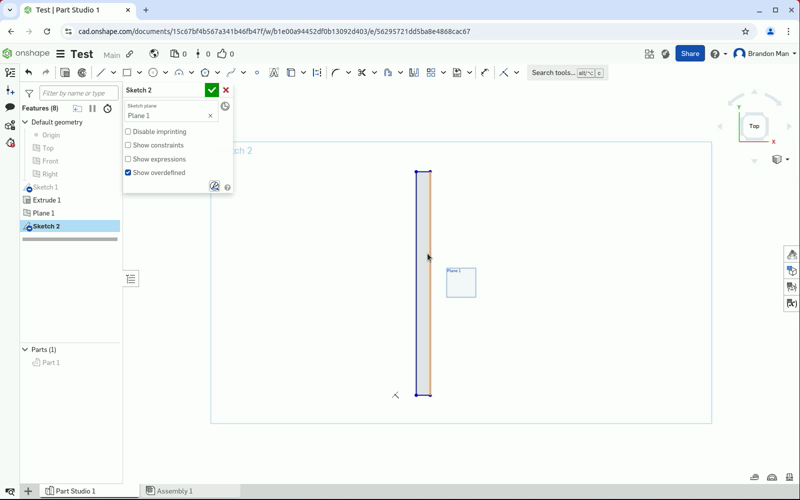
click(427, 253)
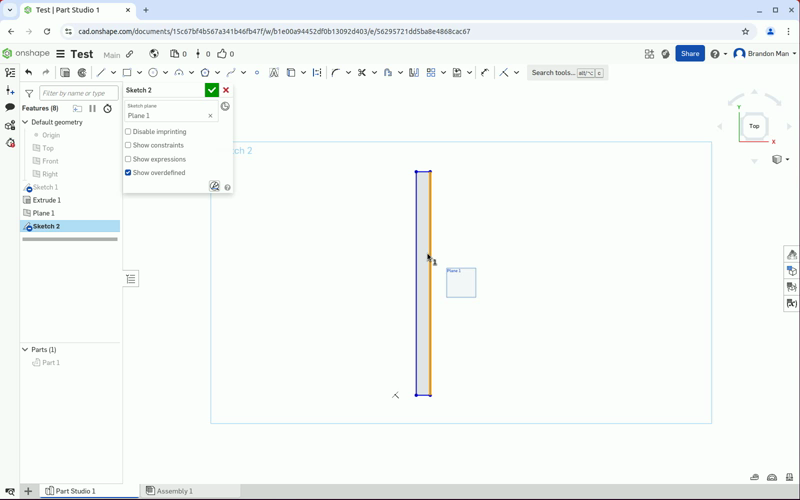
mouse_move(73, 352)
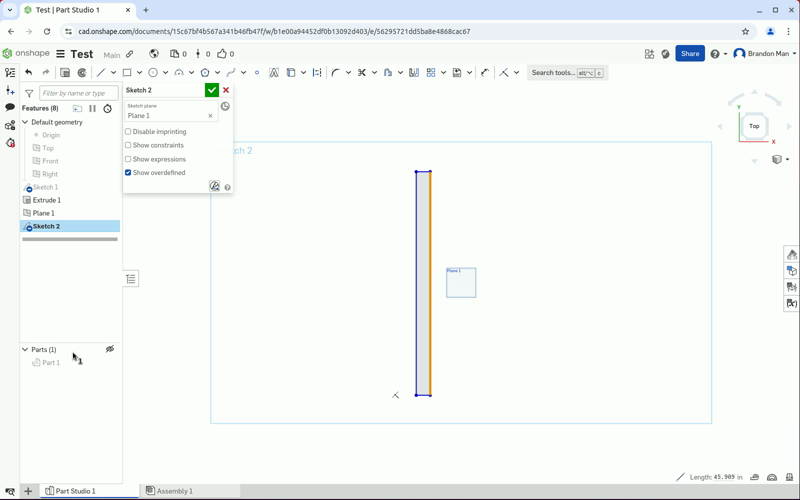
key(shift+y)
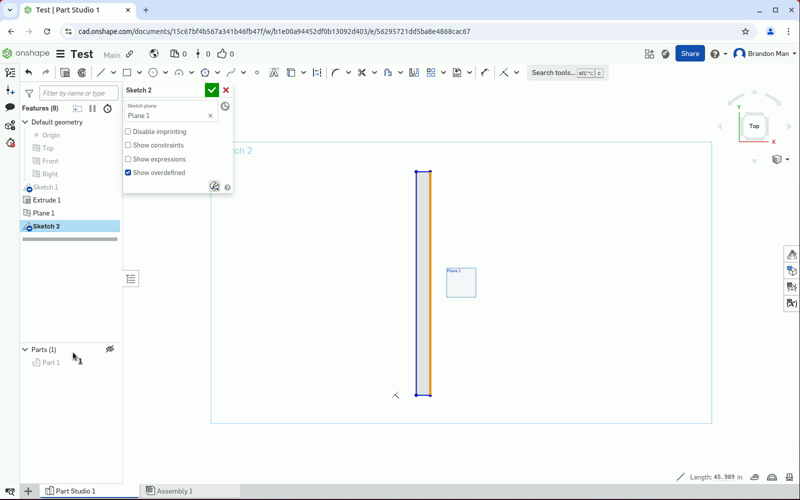
key(shift+e)
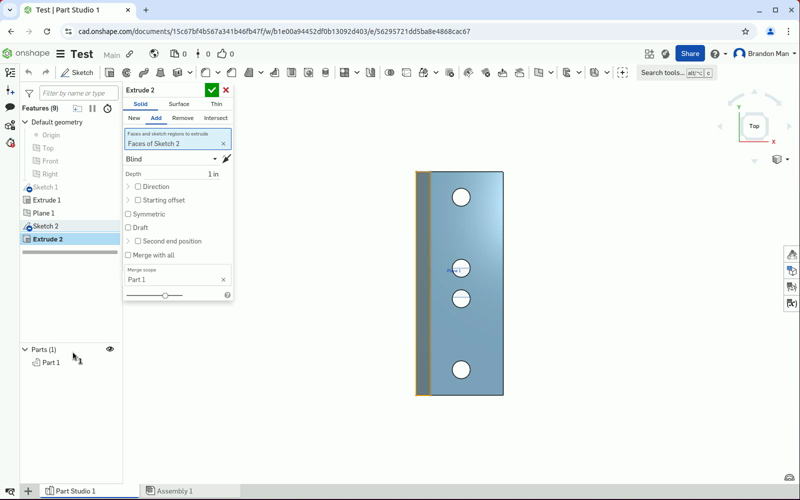
mouse_move(143, 106)
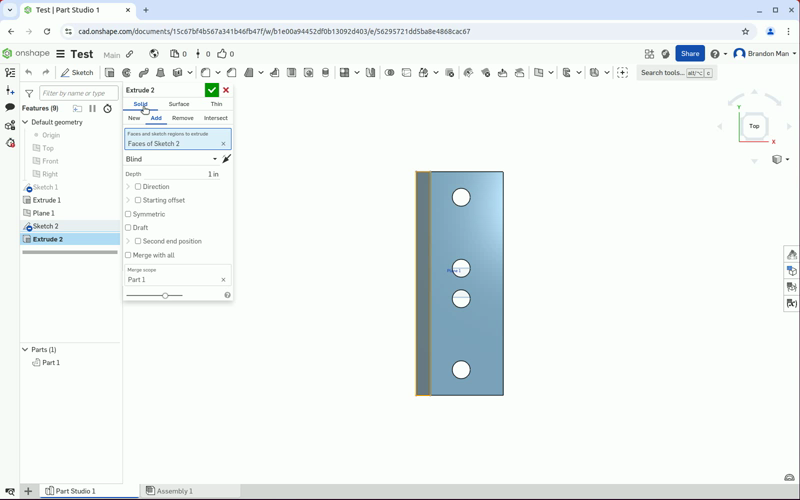
click(143, 106)
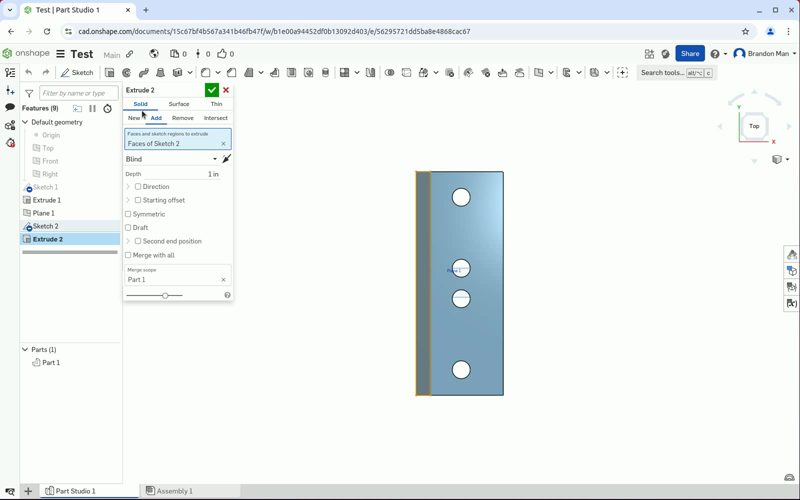
mouse_move(137, 120)
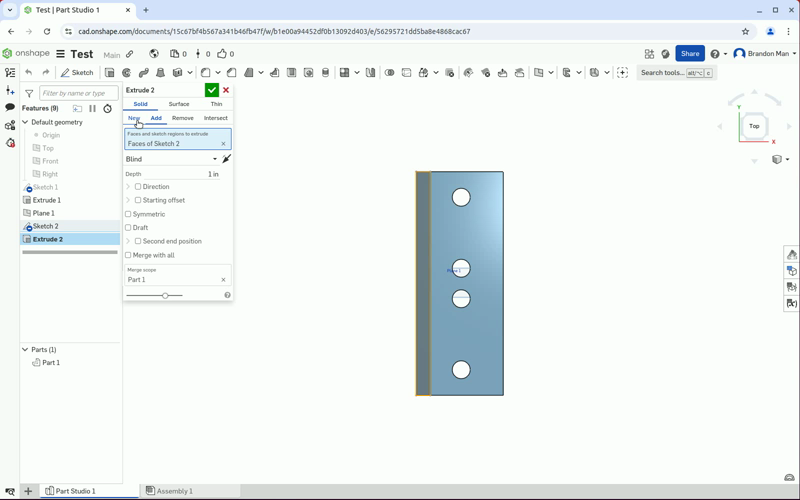
click(137, 120)
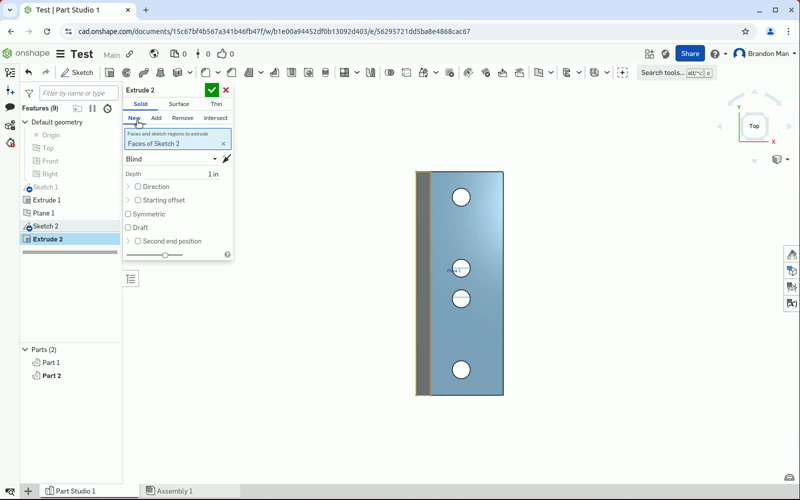
key(tab, 4)
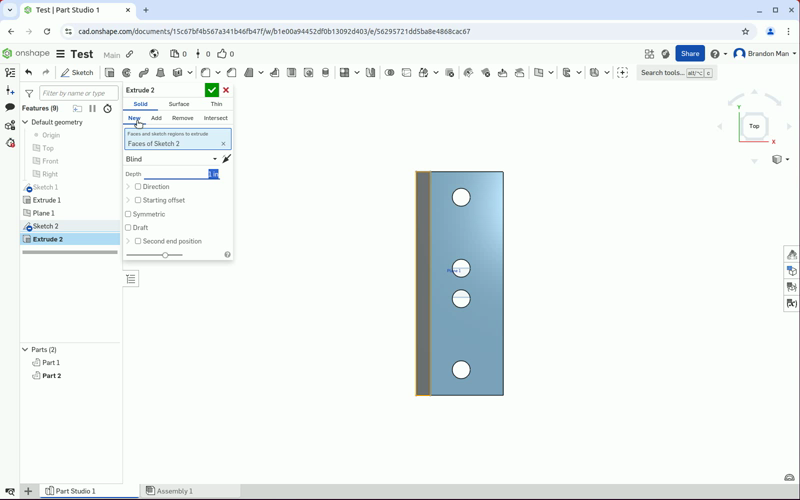
text(2.166)
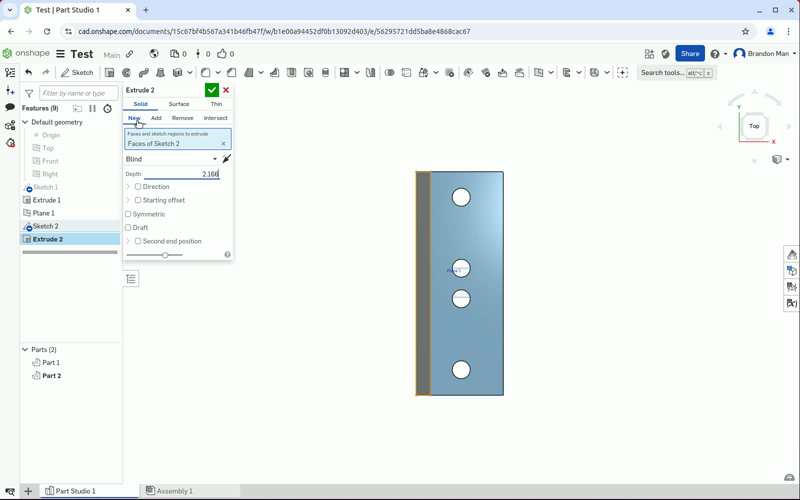
key(enter)
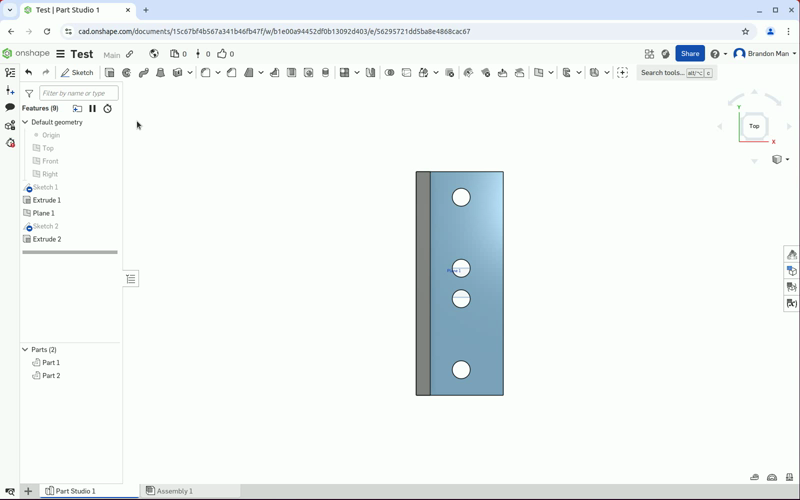
key(shift+h)
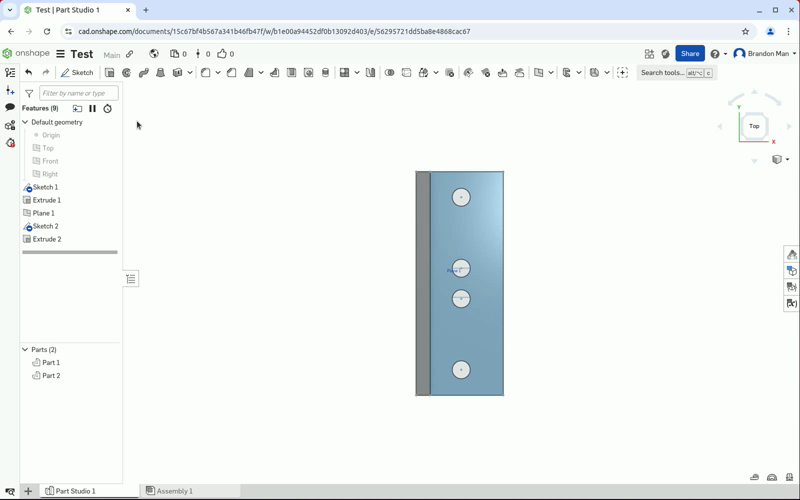
key(shift+h)
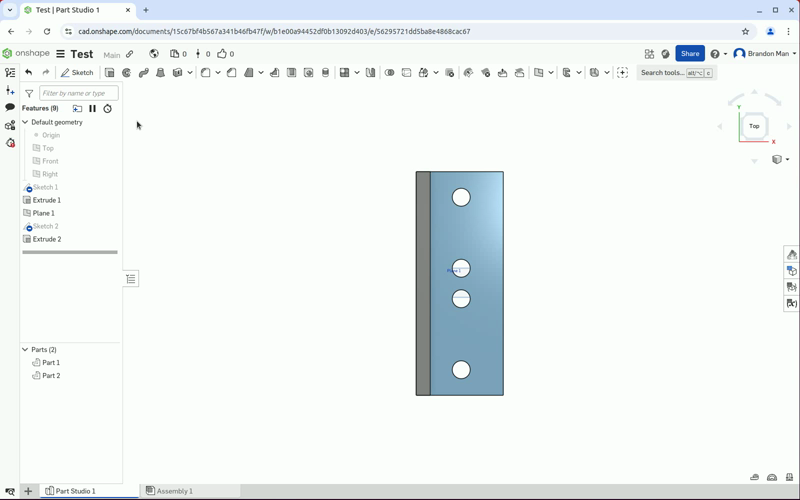
mouse_move(73, 189)
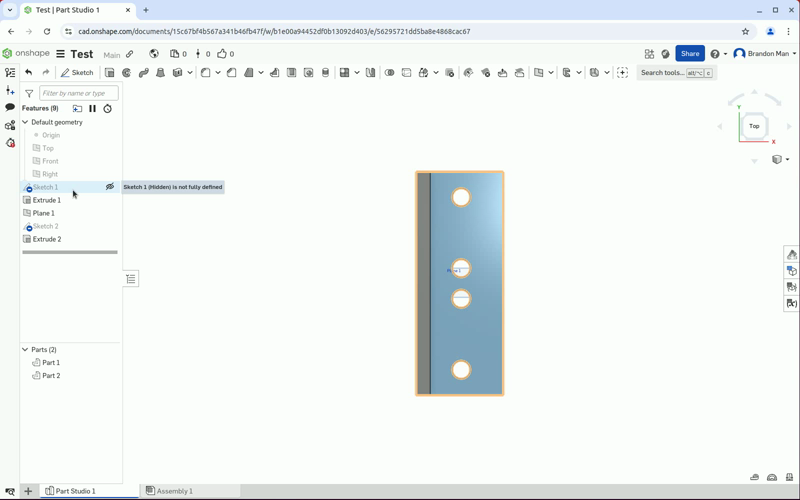
click(73, 189)
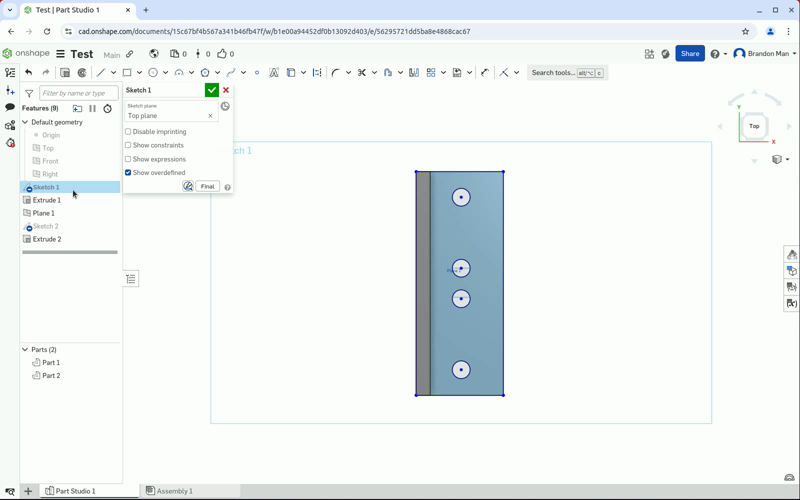
mouse_move(229, 92)
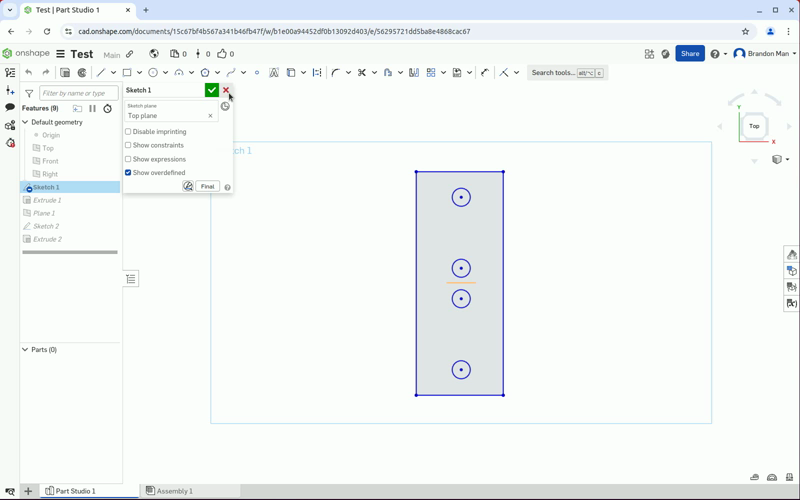
click(229, 92)
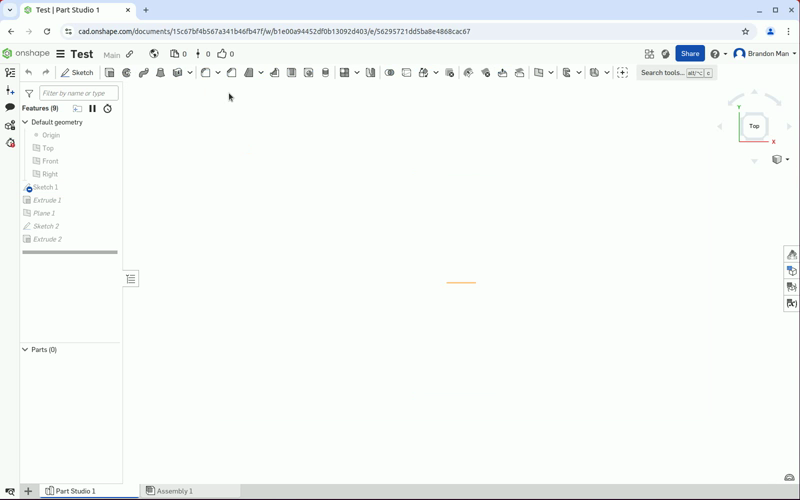
key(shift+s)
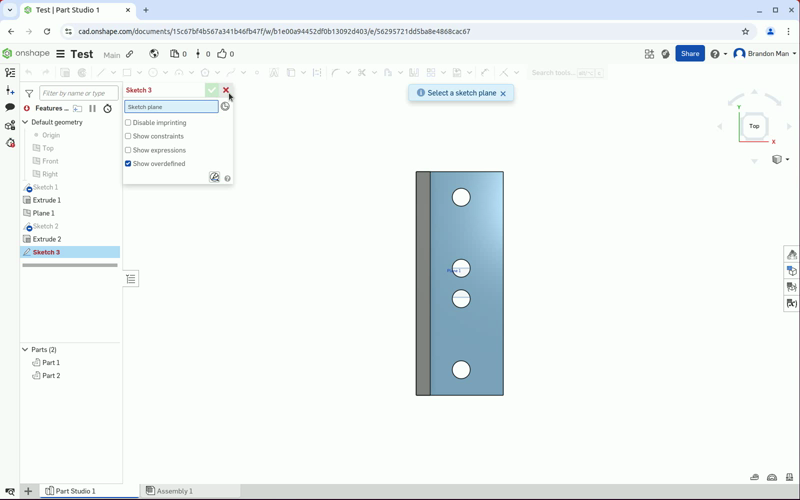
mouse_move(73, 215)
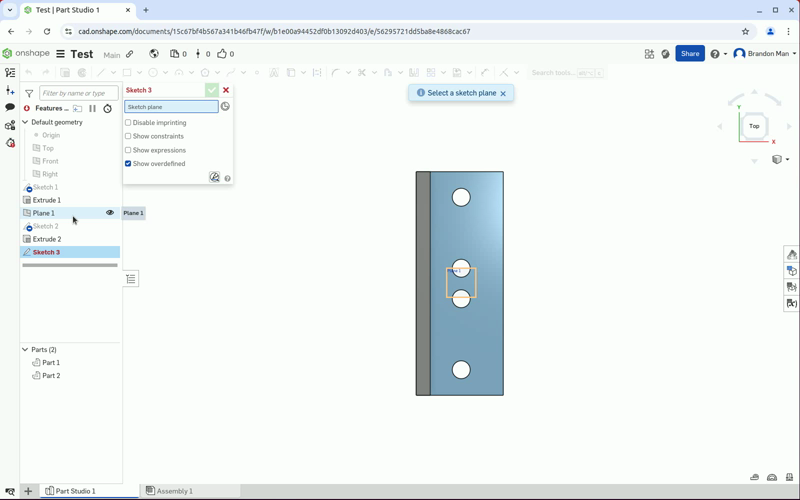
click(73, 215)
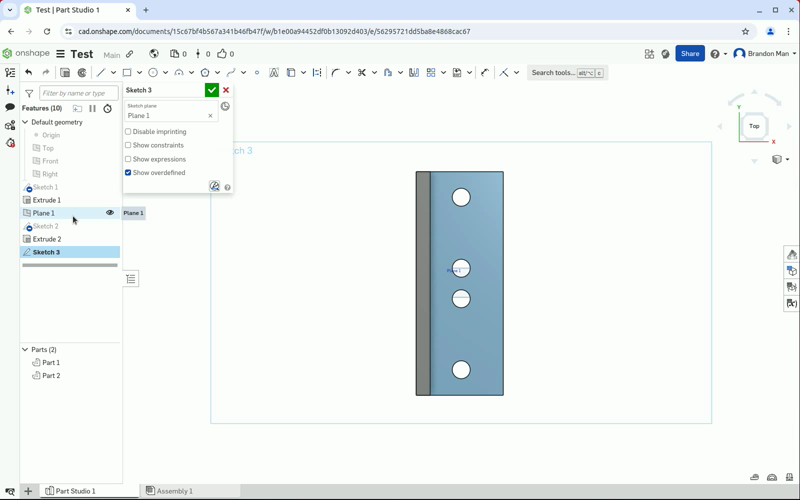
mouse_move(73, 352)
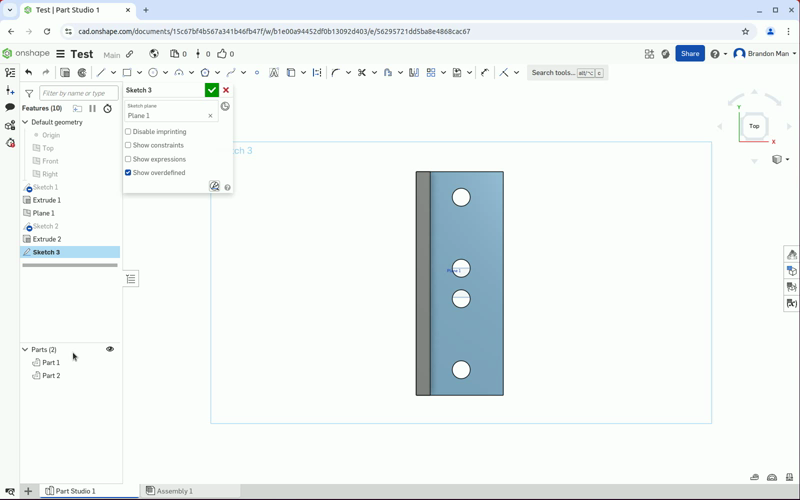
key(y)
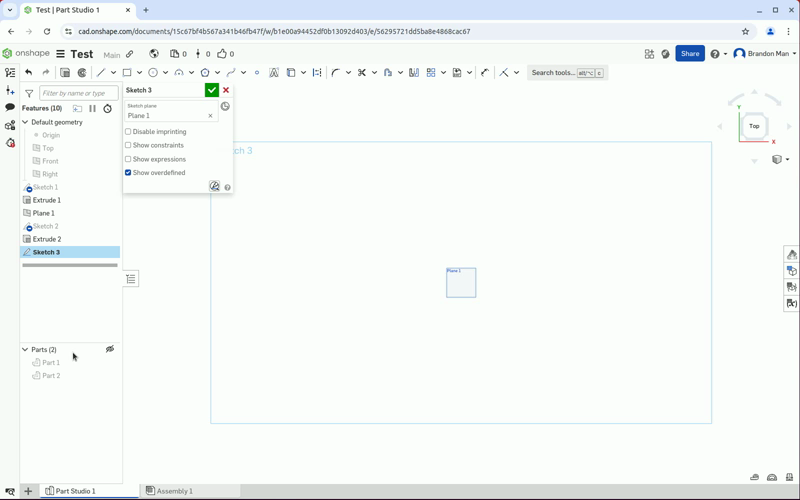
key(l)
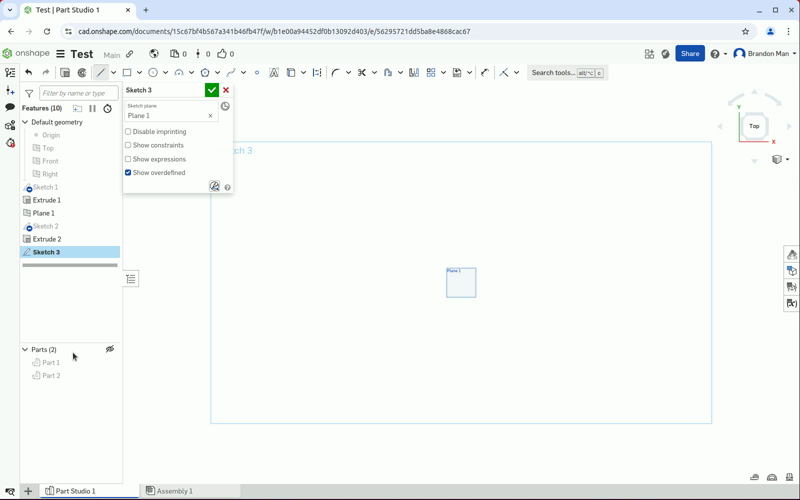
key_down(shift)
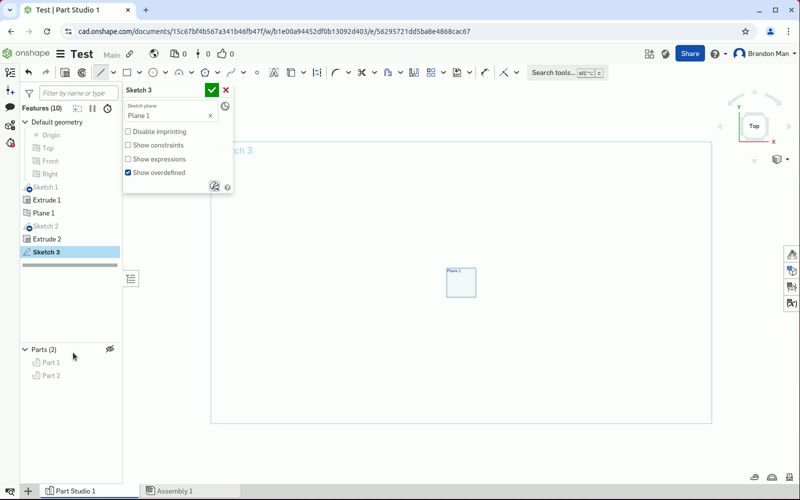
mouse_move(491, 395)
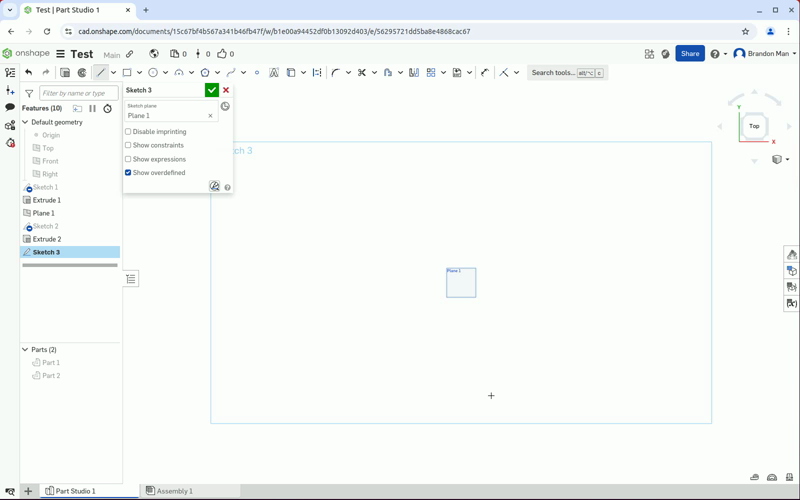
click(491, 395)
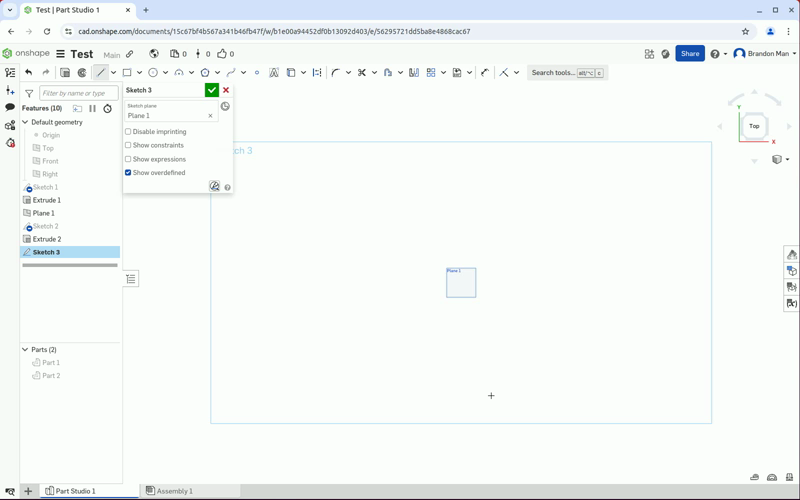
key_up(shift)
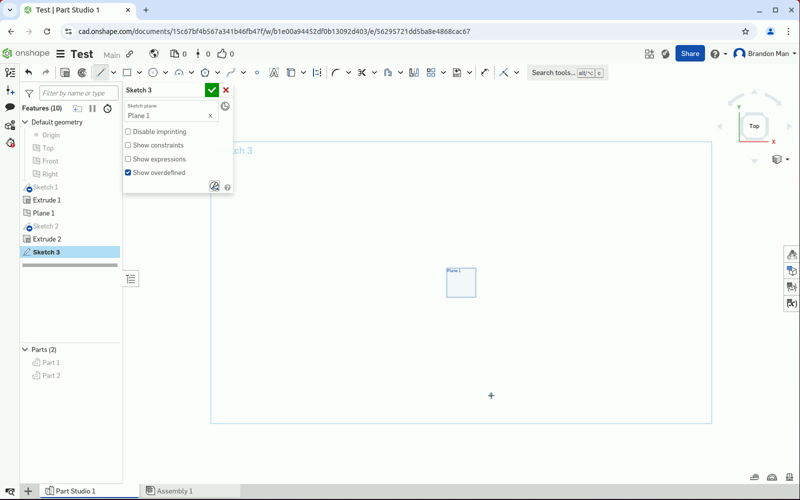
key_down(shift)
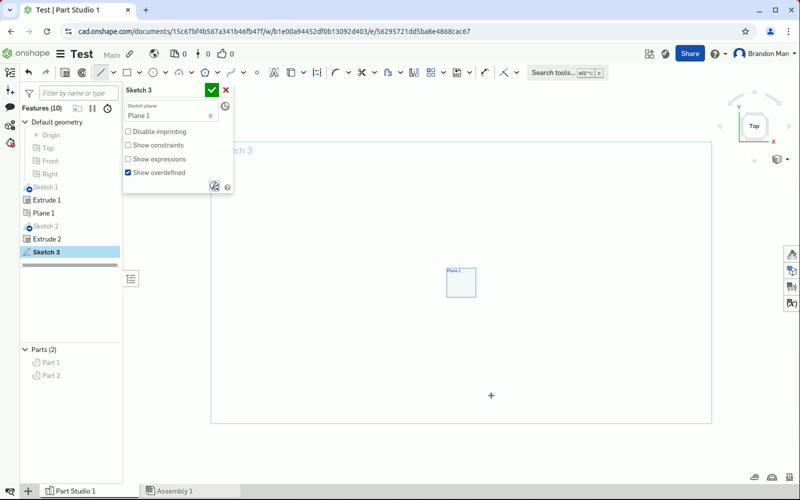
mouse_move(521, 395)
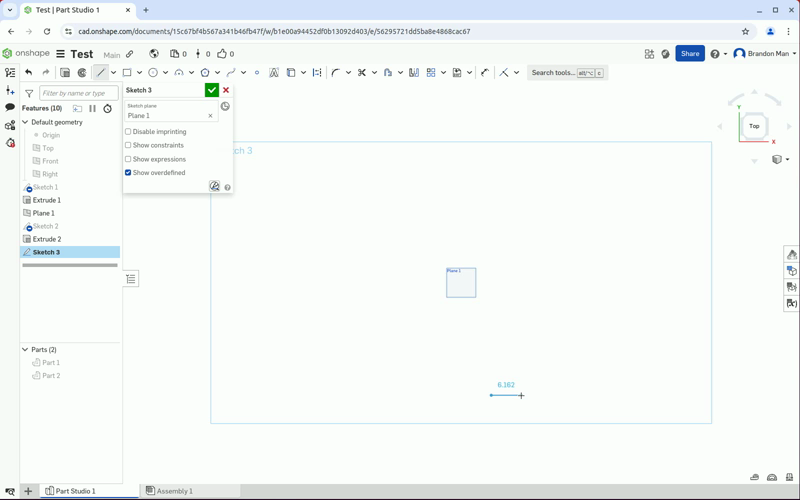
mouse_move(505, 395)
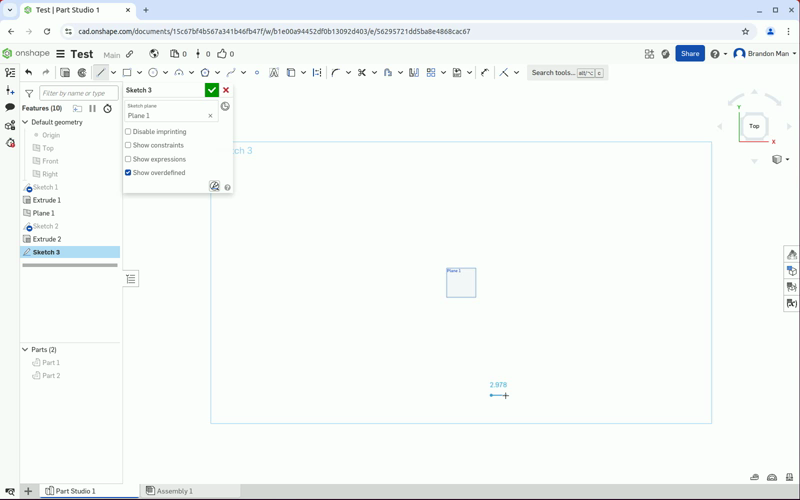
click(505, 395)
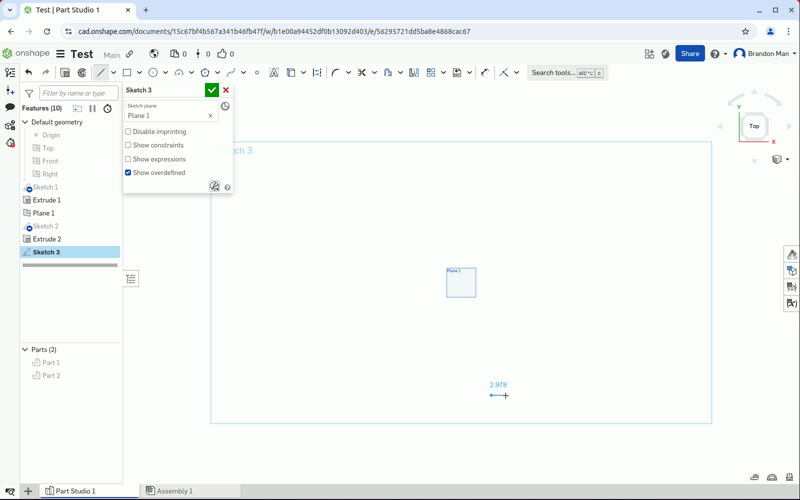
key_up(shift)
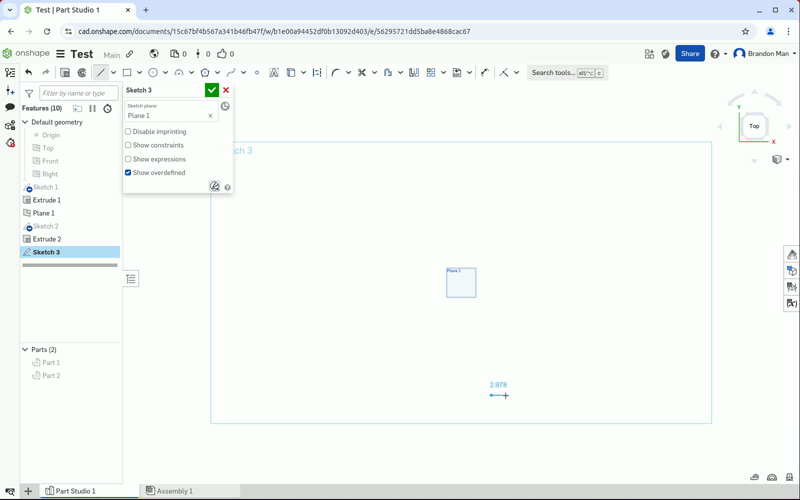
key_down(shift)
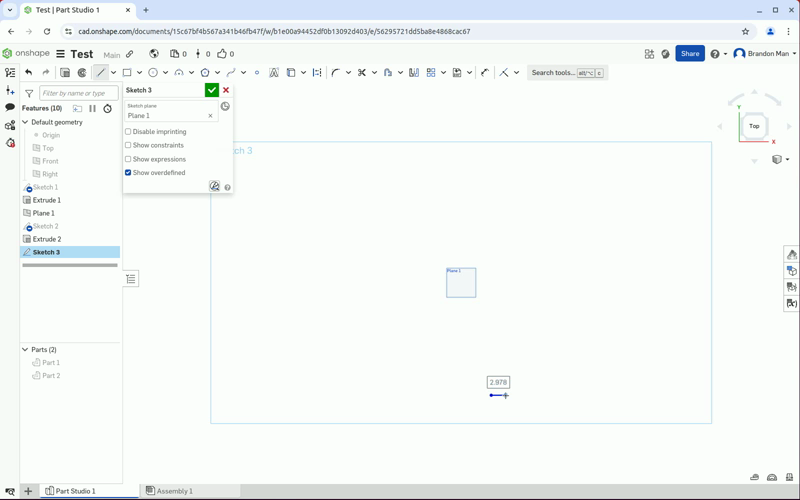
mouse_move(505, 171)
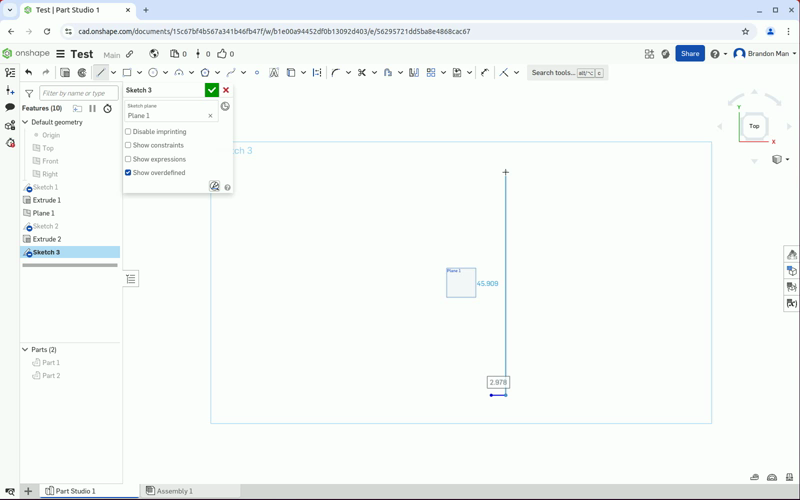
click(505, 171)
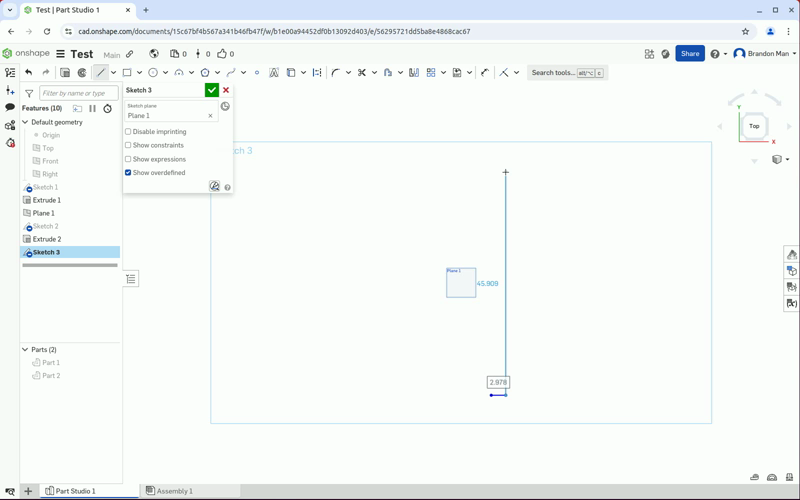
key_up(shift)
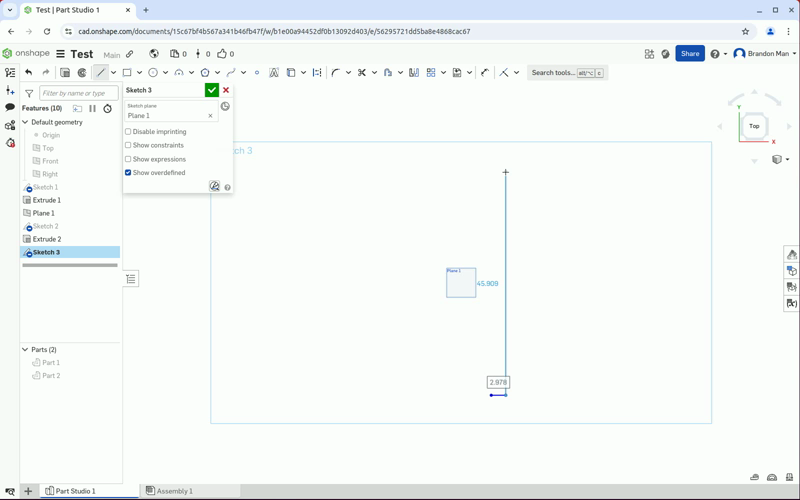
key_down(shift)
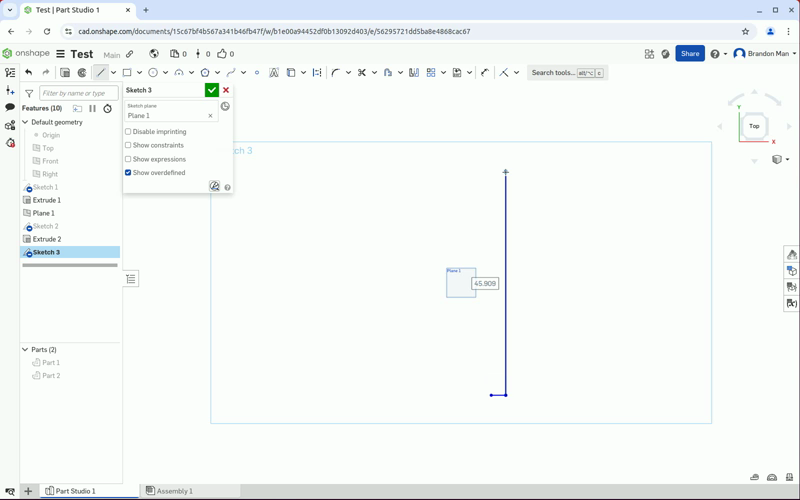
mouse_move(535, 171)
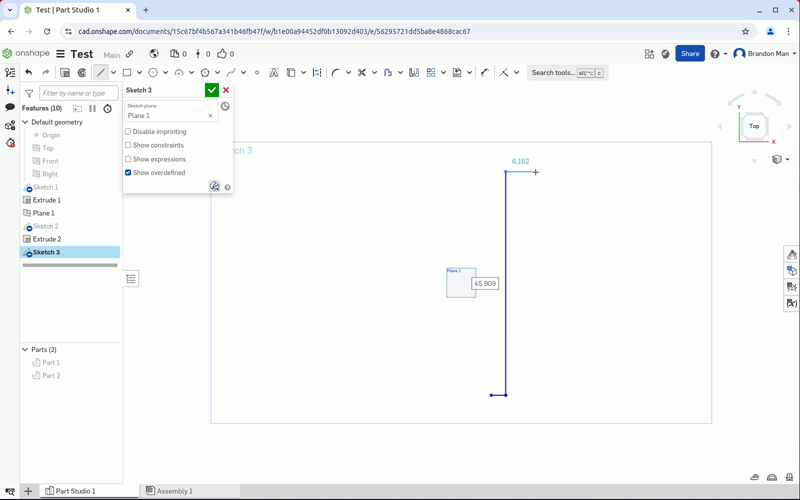
mouse_move(491, 171)
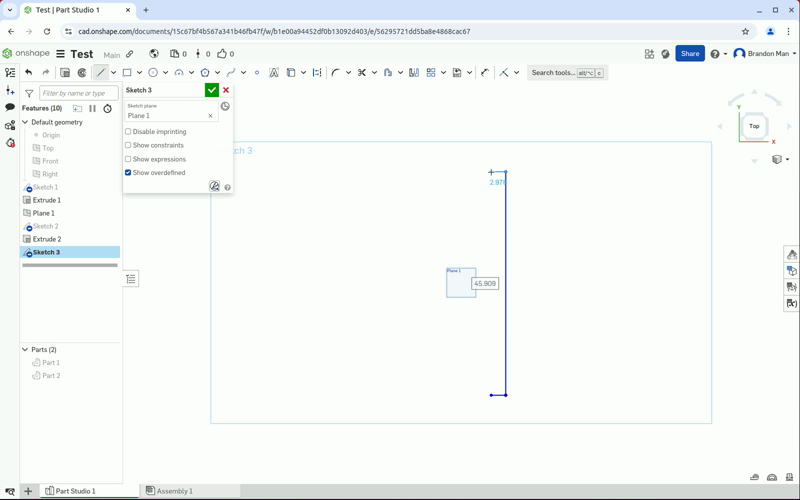
click(491, 171)
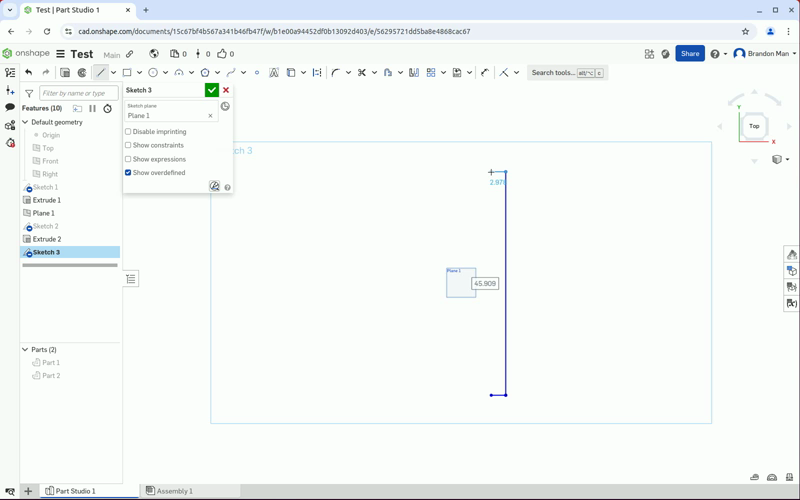
key_up(shift)
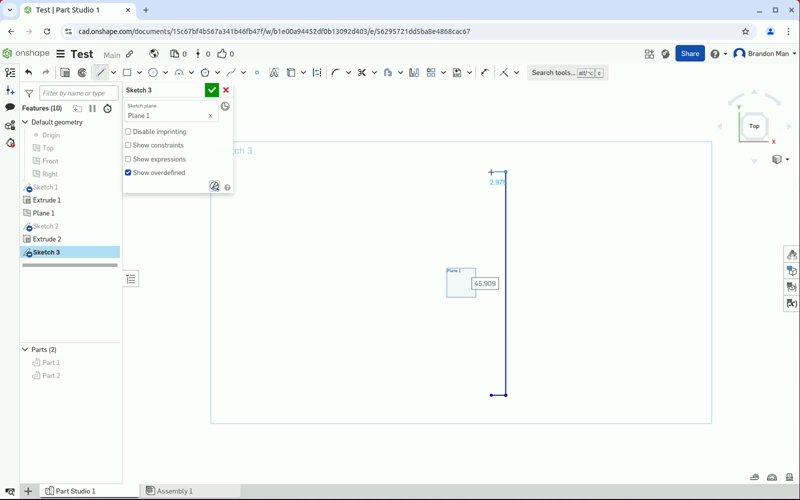
key_down(shift)
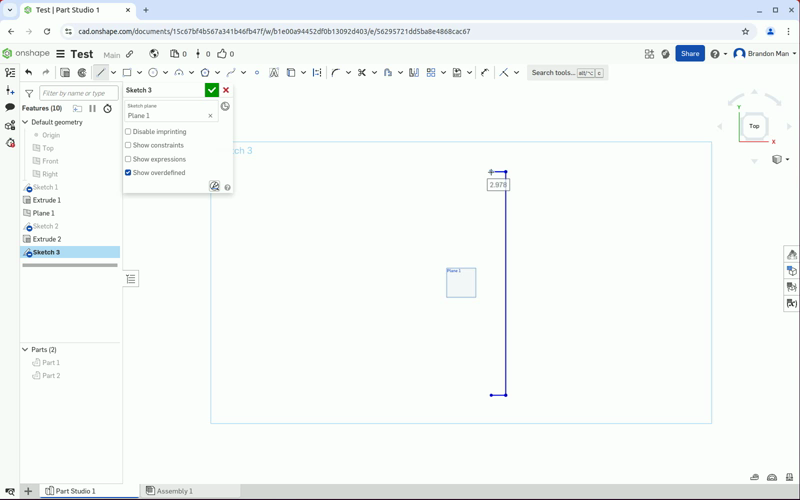
mouse_move(491, 395)
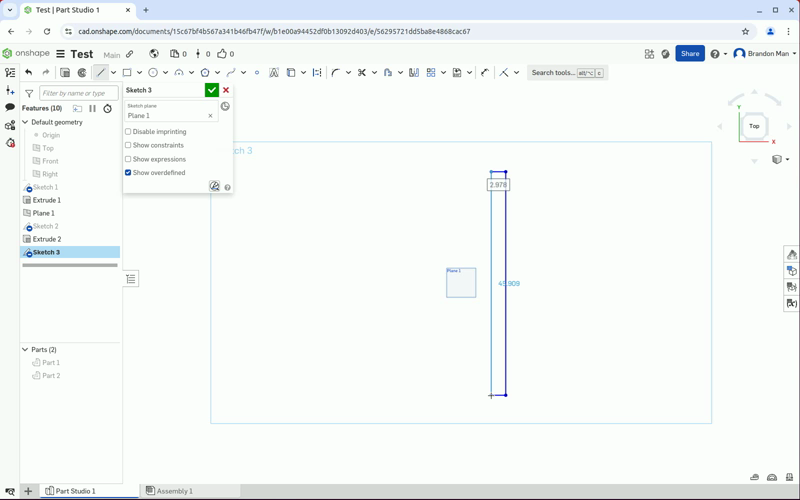
key_up(shift)
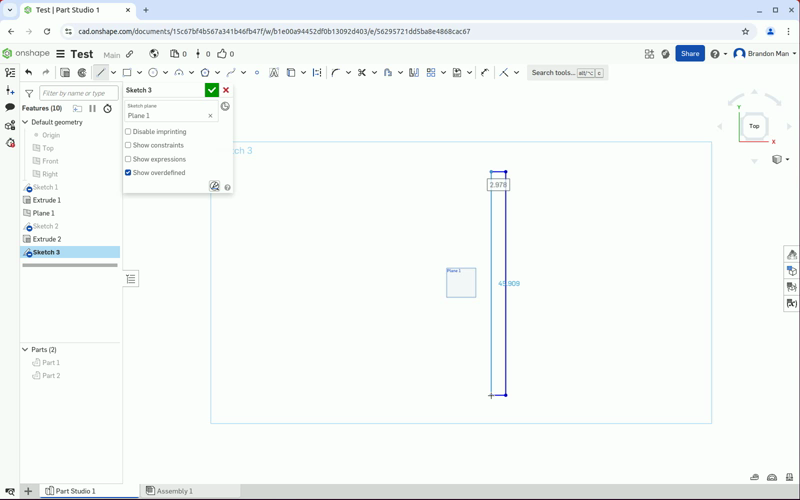
click(491, 395)
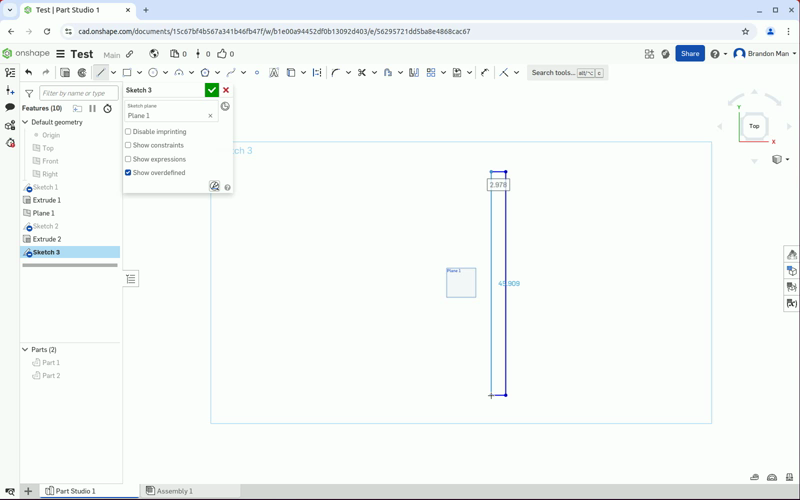
key(esc)
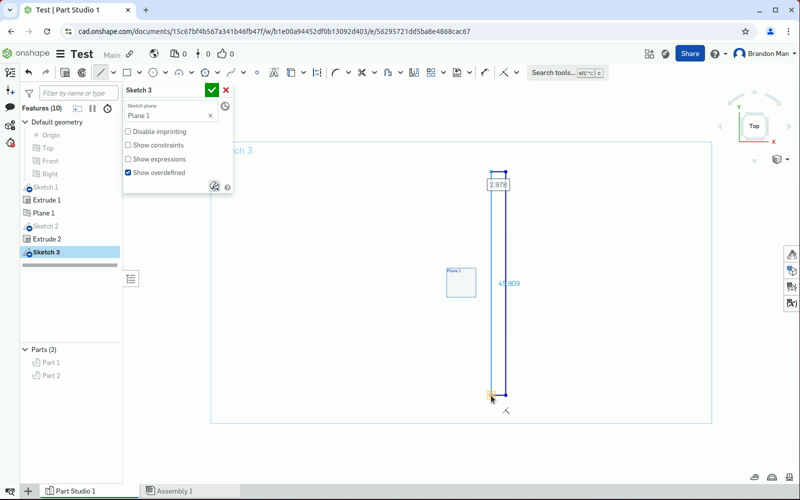
mouse_move(496, 386)
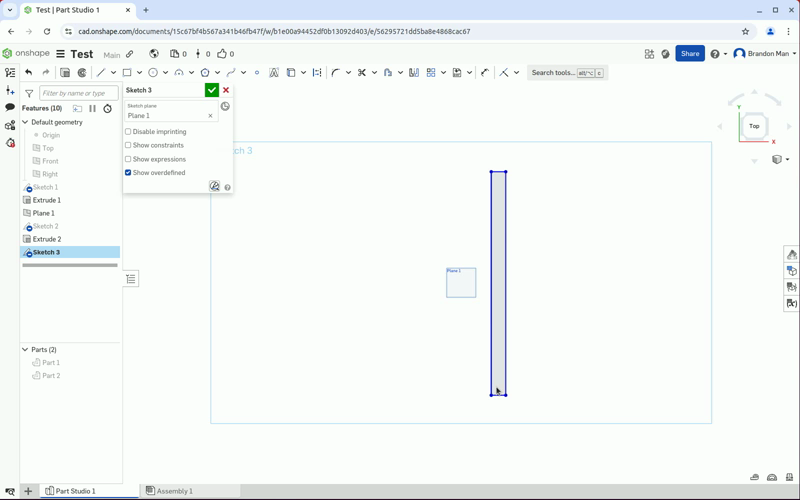
click(496, 386)
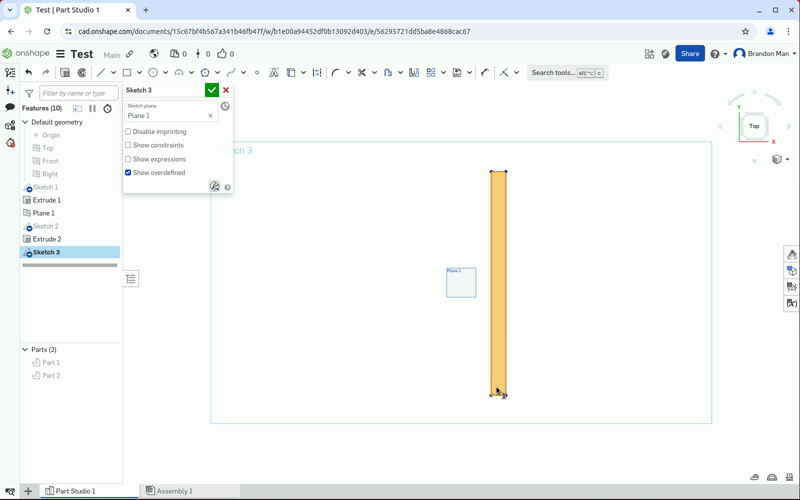
mouse_move(73, 352)
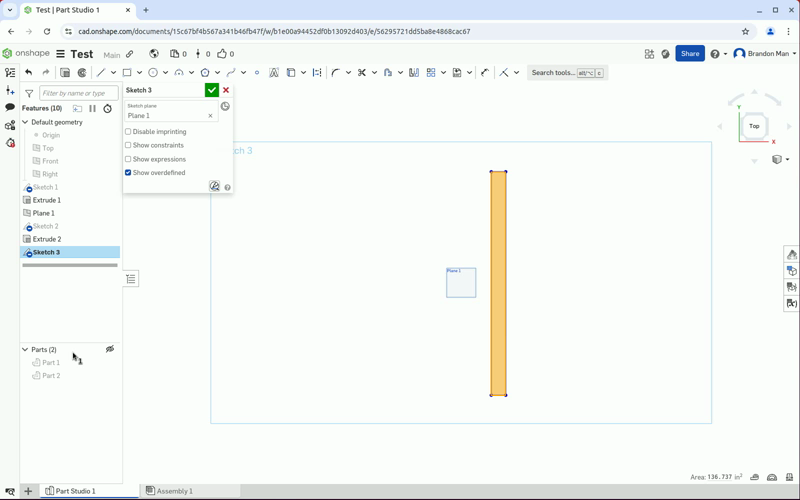
key(shift+y)
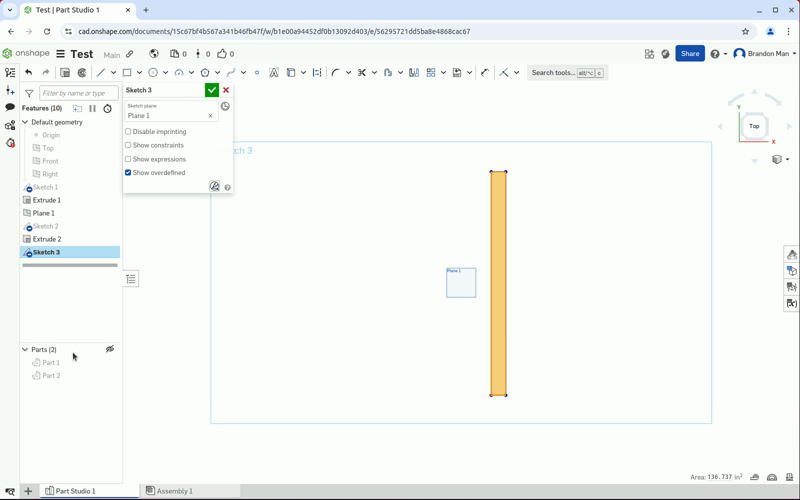
key(shift+e)
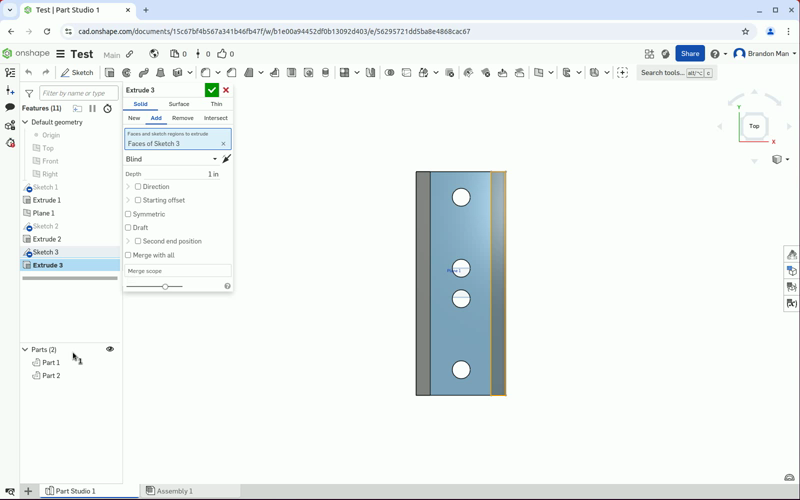
mouse_move(143, 106)
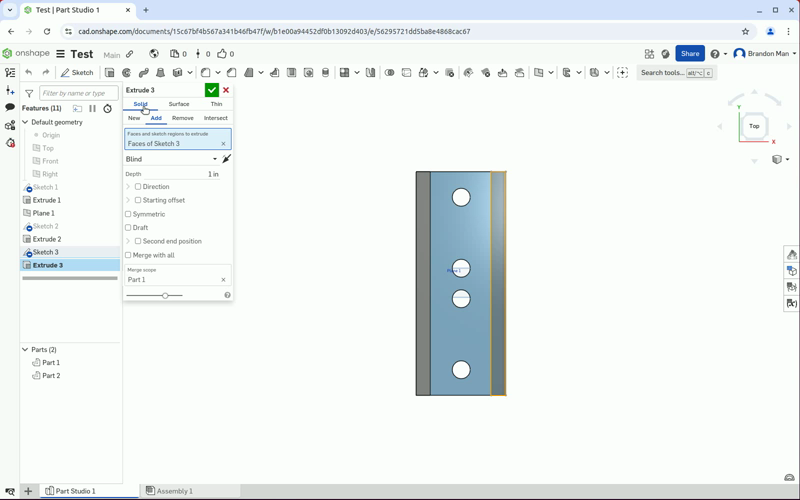
click(143, 106)
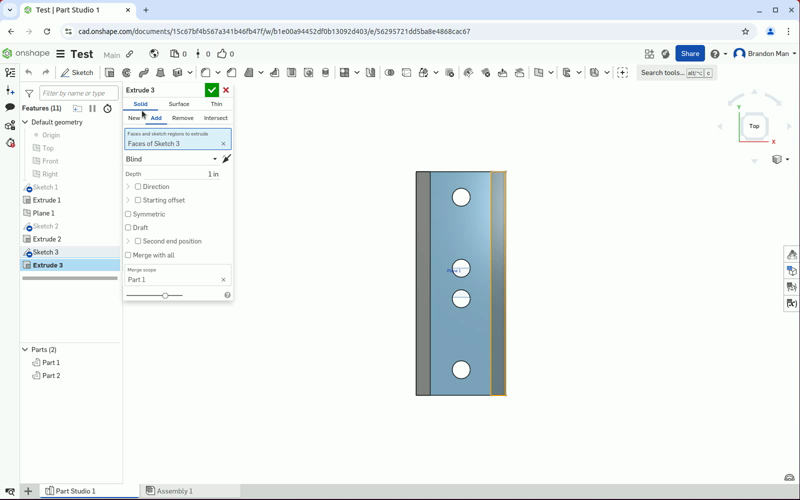
mouse_move(137, 120)
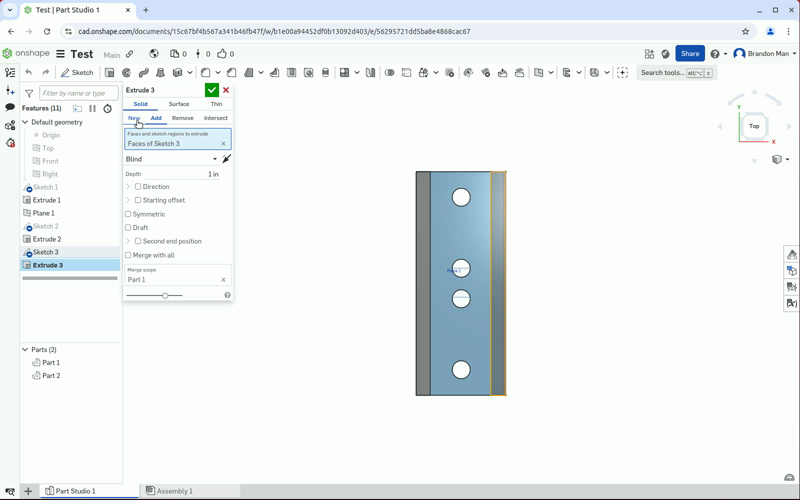
click(137, 120)
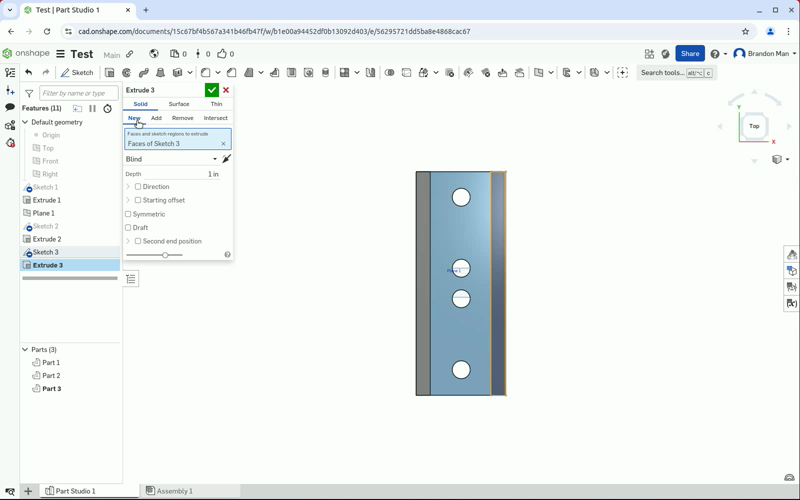
key(tab, 4)
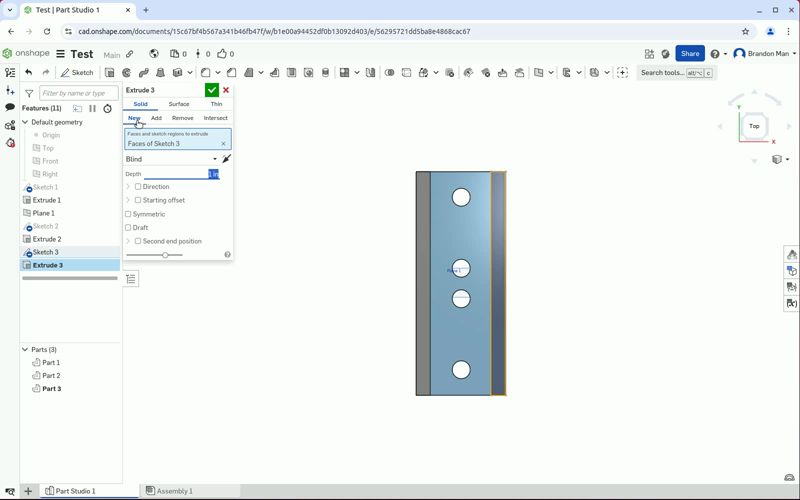
text(2.166)
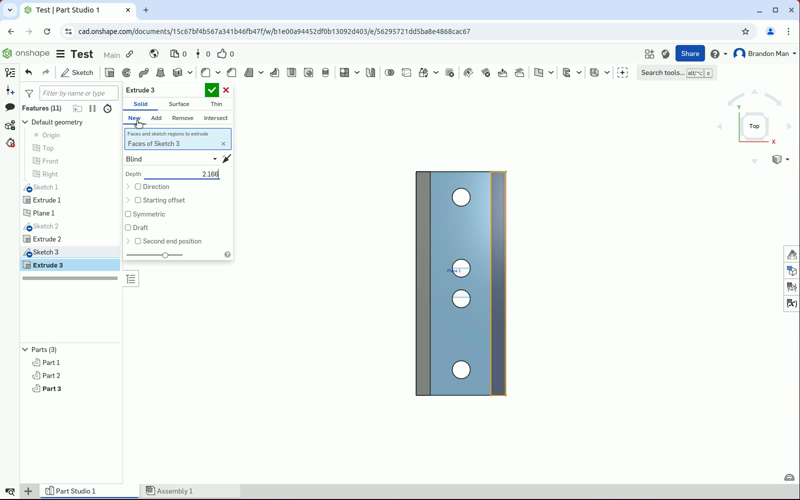
key(enter)
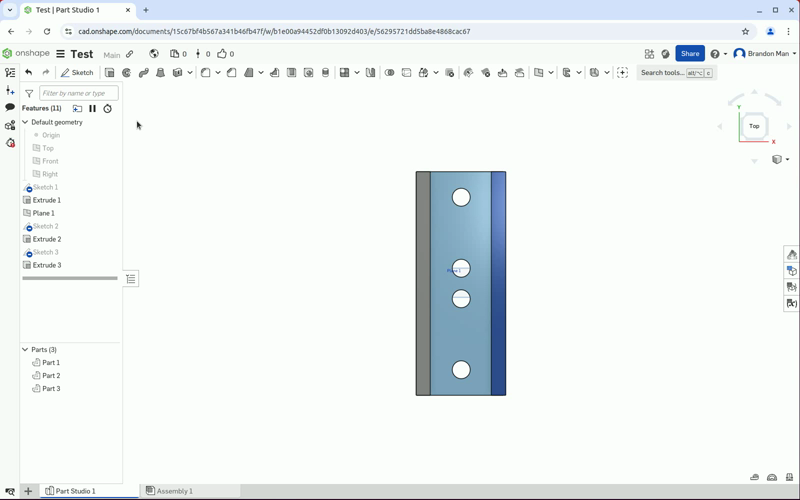
key(shift+h)
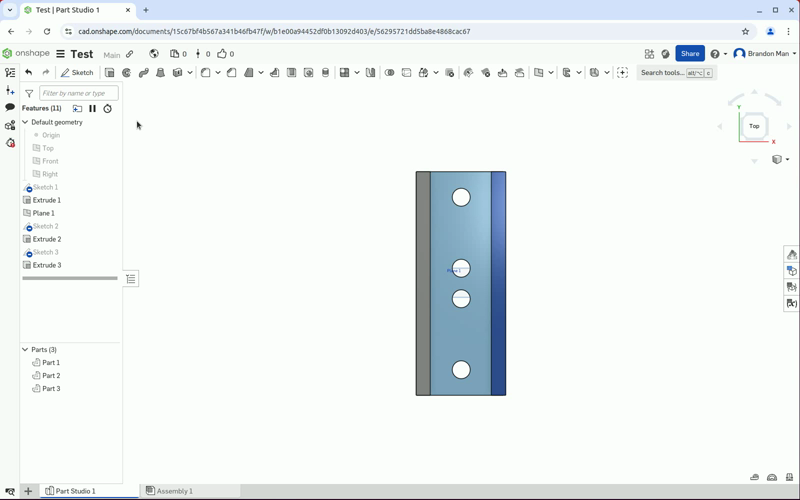
key(shift+h)
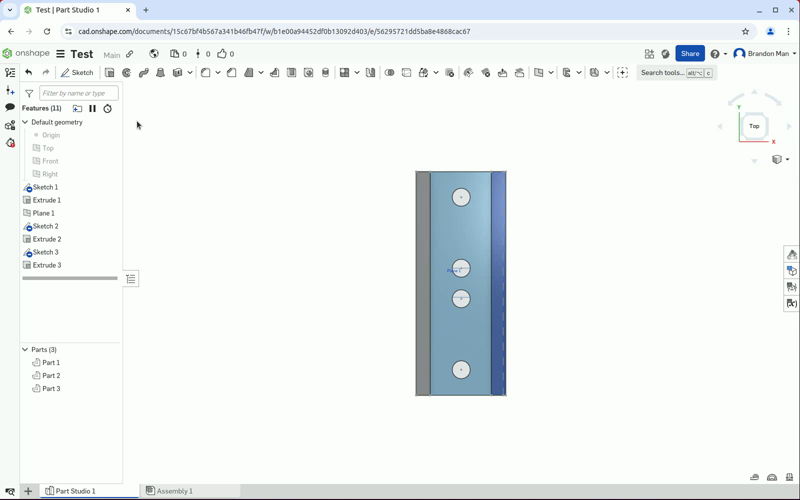
key(shift+7)
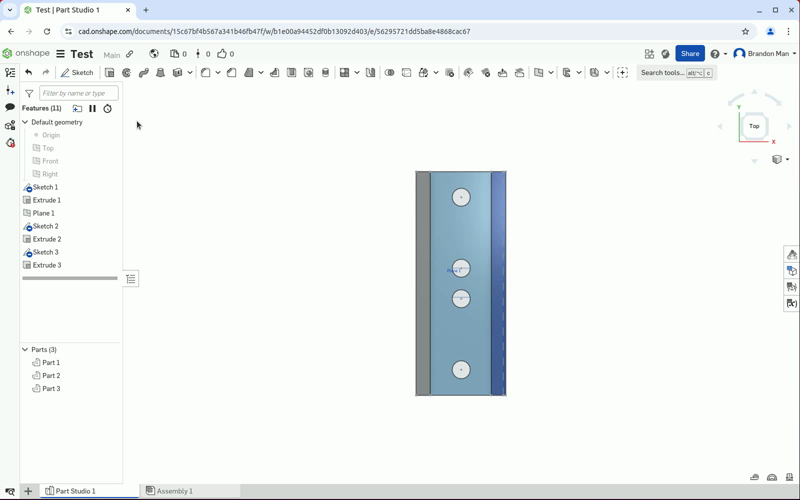
key(up, 3)
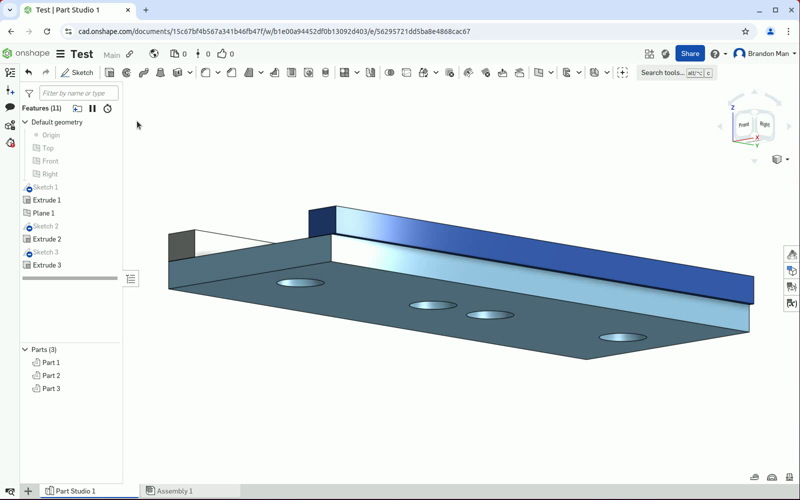
key(left, 3)
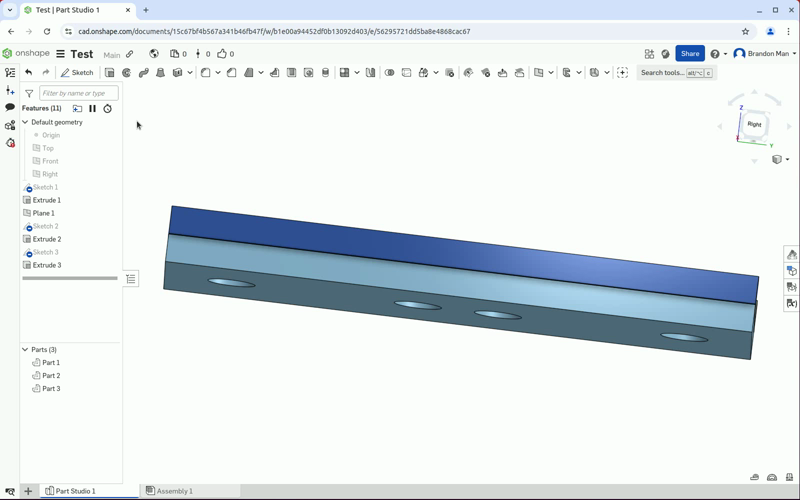
key(right, 3)
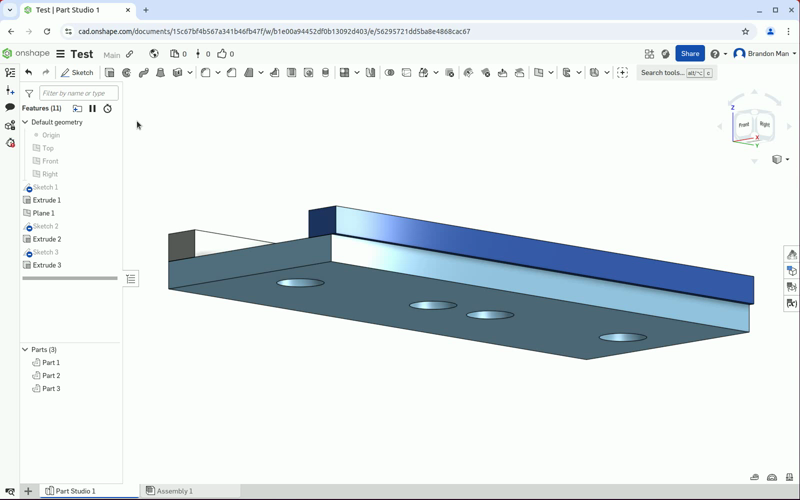
key(down, 3)
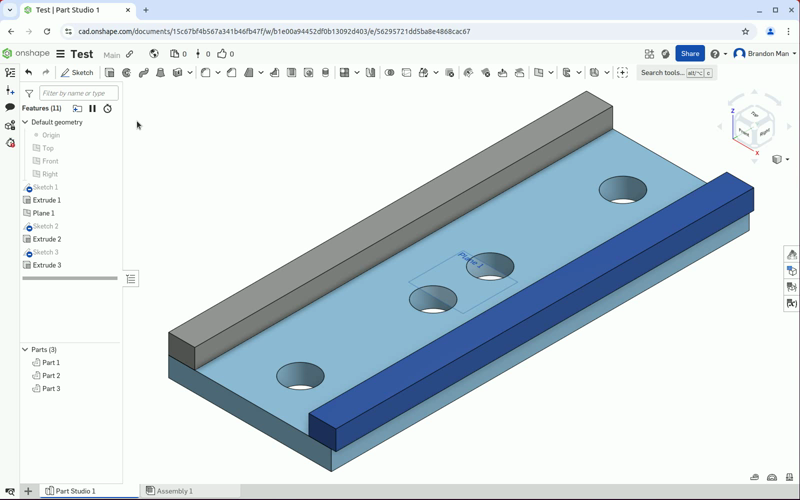
mouse_move(73, 189)
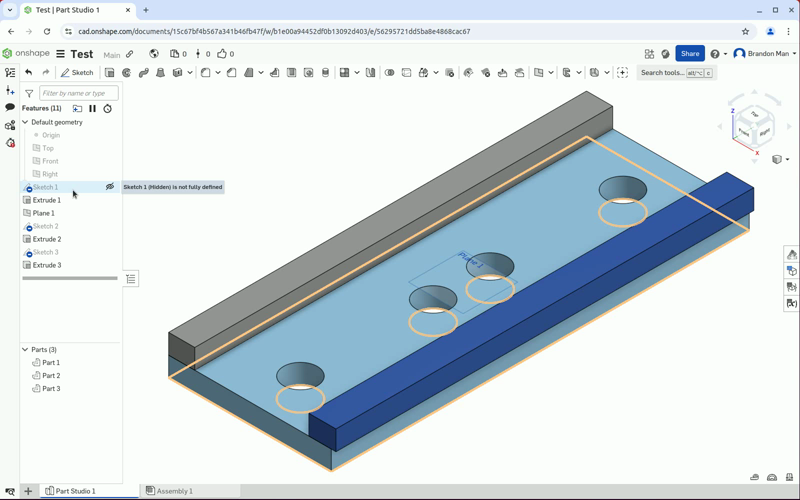
click(73, 189)